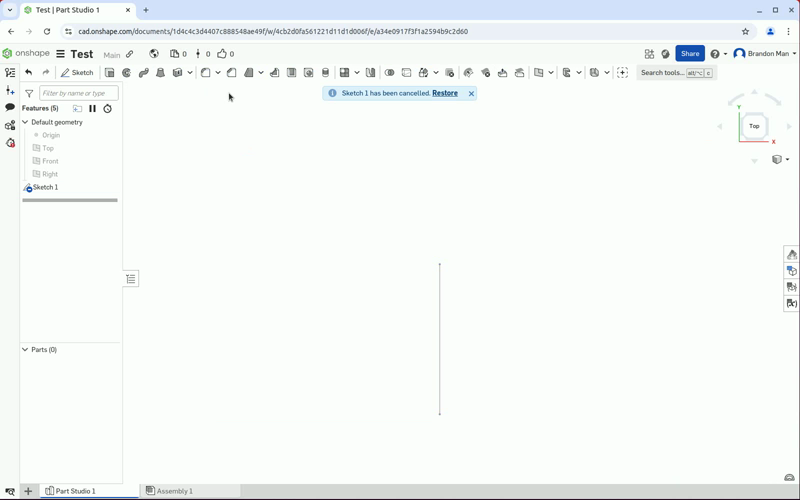
key(shift+h)
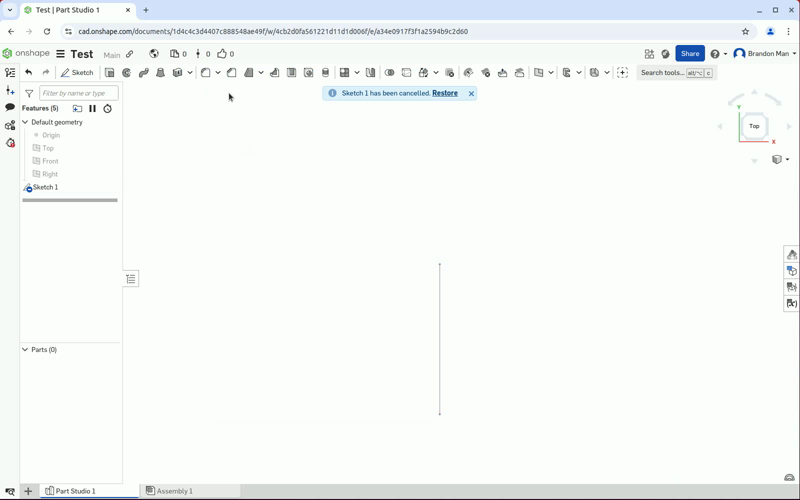
key(shift+s)
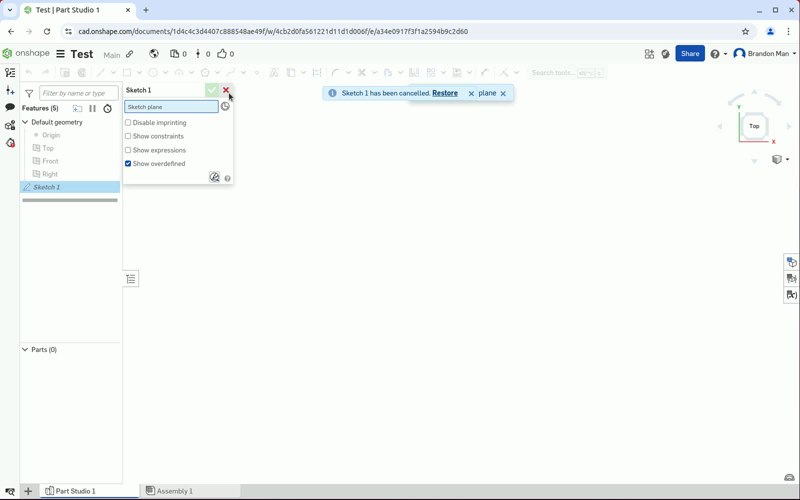
mouse_move(73, 150)
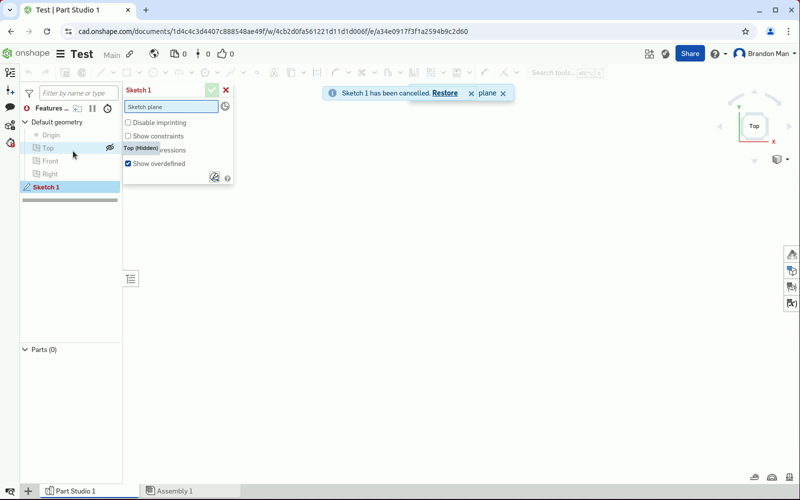
click(73, 150)
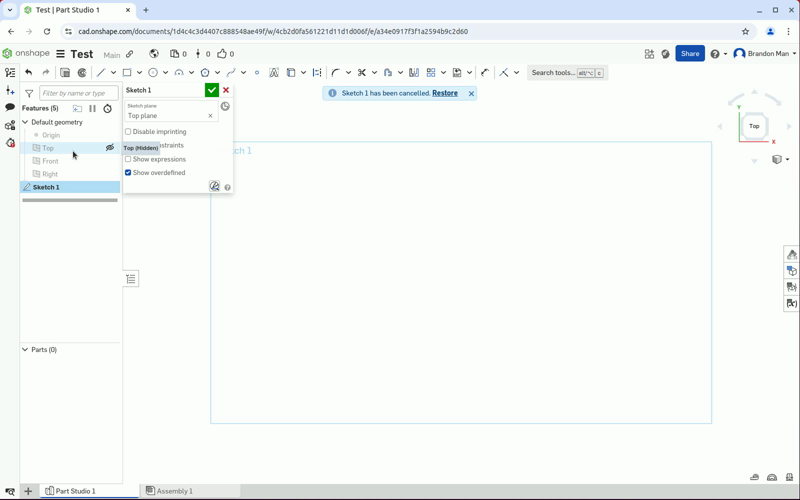
mouse_move(73, 352)
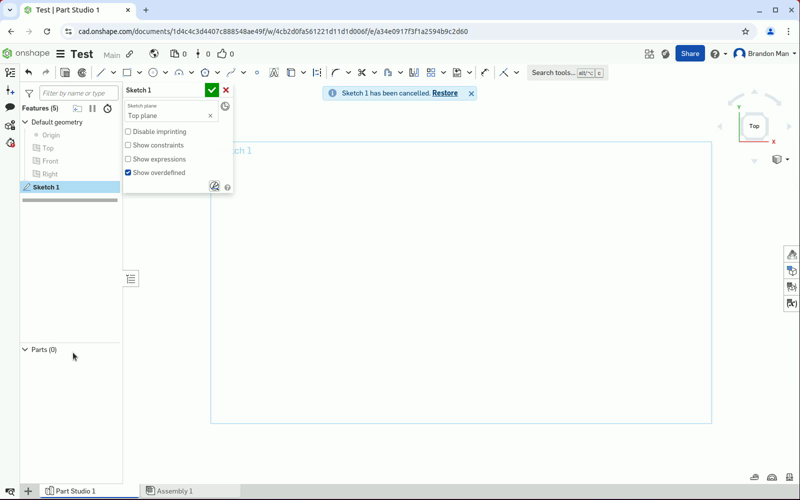
key(y)
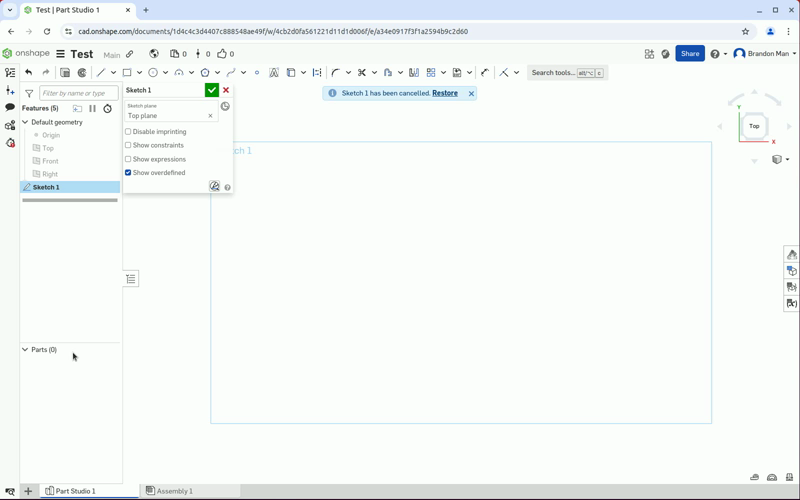
key(l)
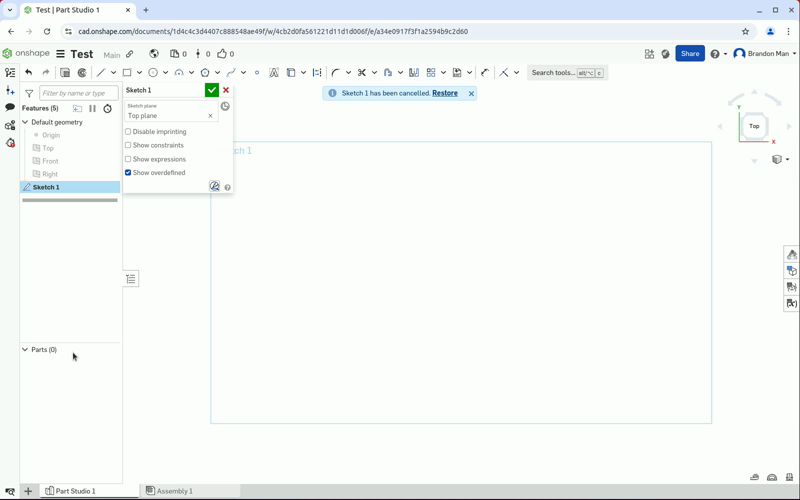
key_down(shift)
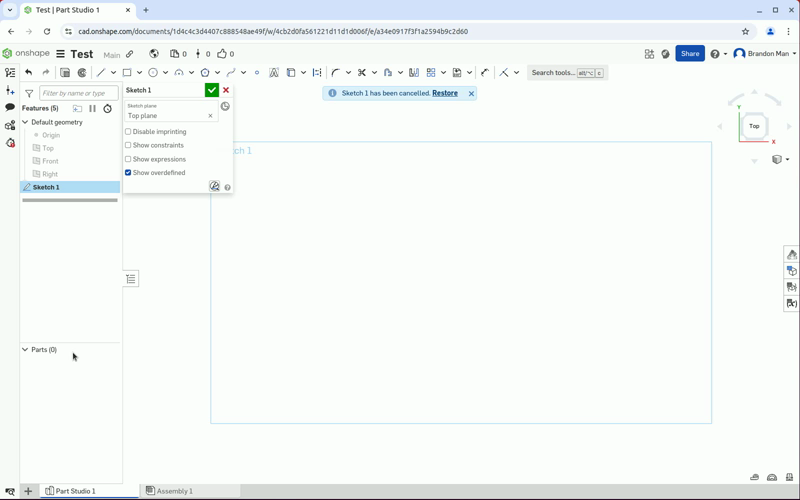
mouse_move(348, 395)
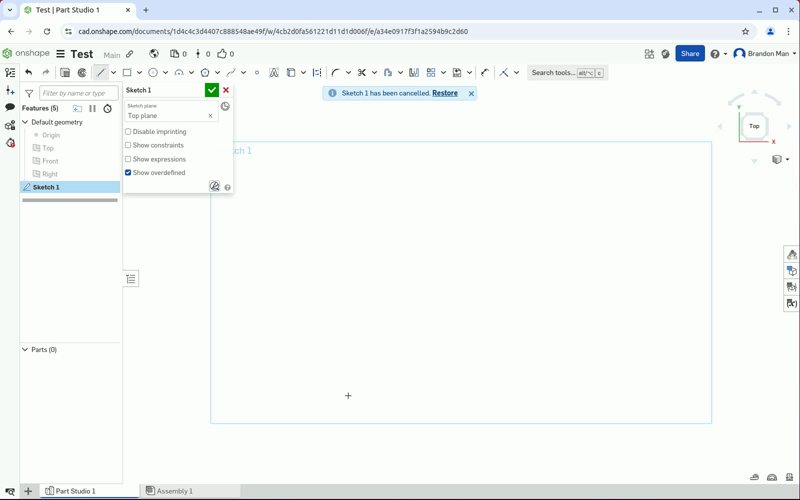
click(348, 395)
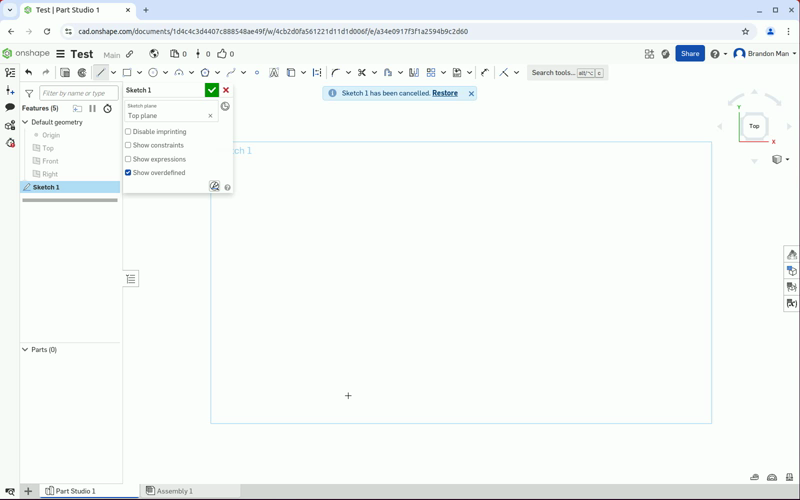
key_up(shift)
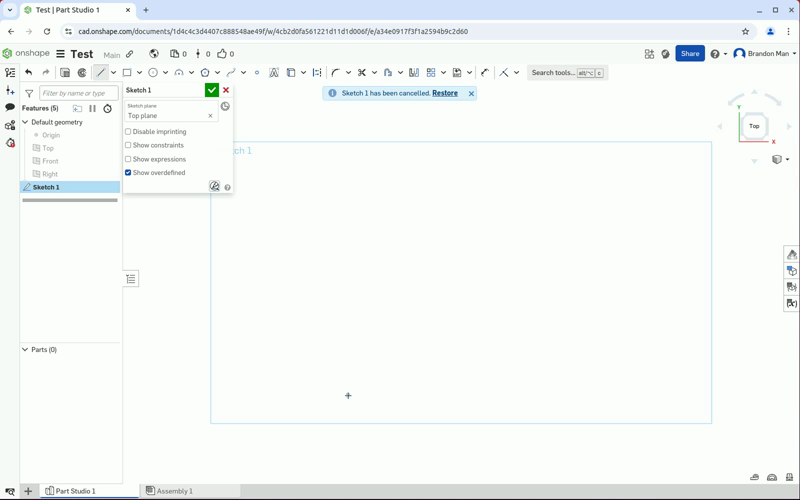
key_down(shift)
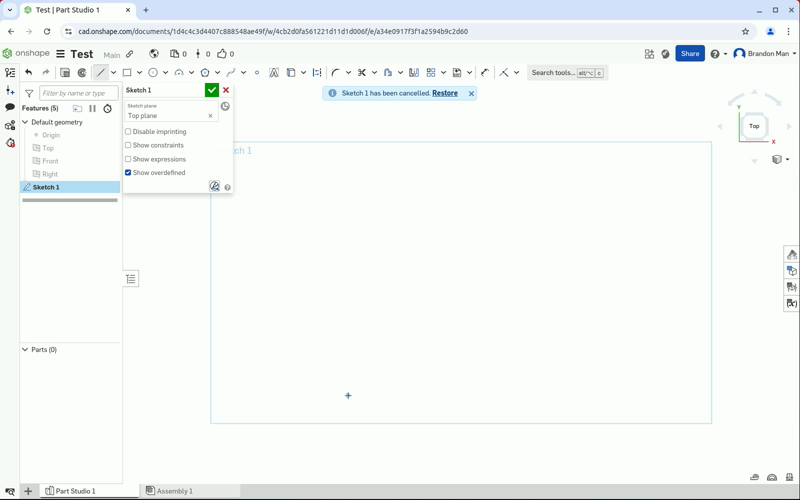
mouse_move(572, 395)
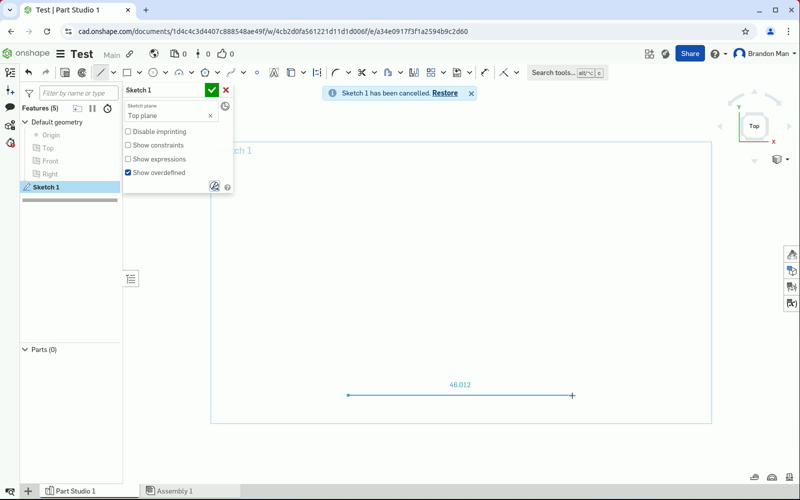
click(572, 395)
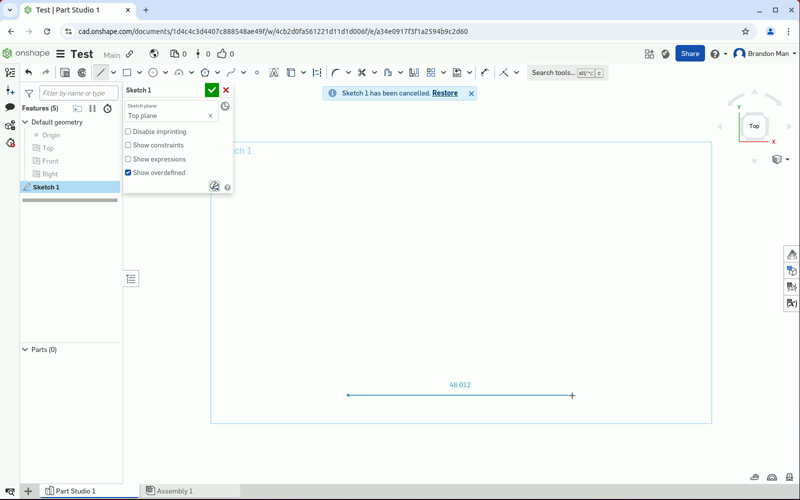
key_up(shift)
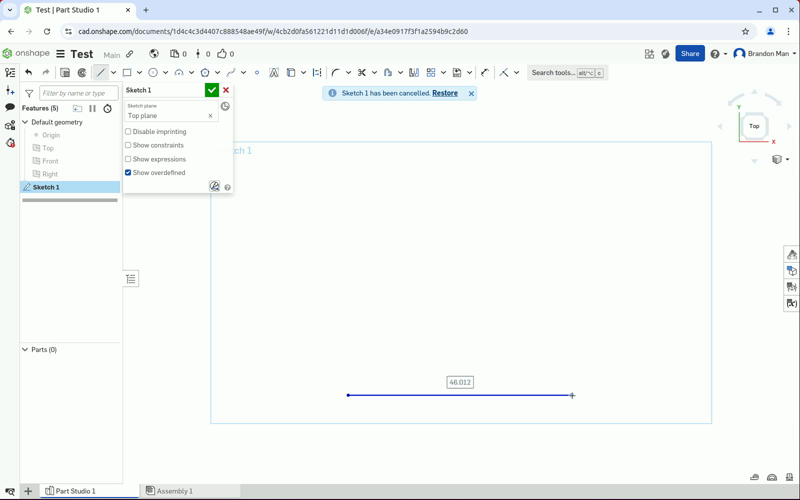
key_down(shift)
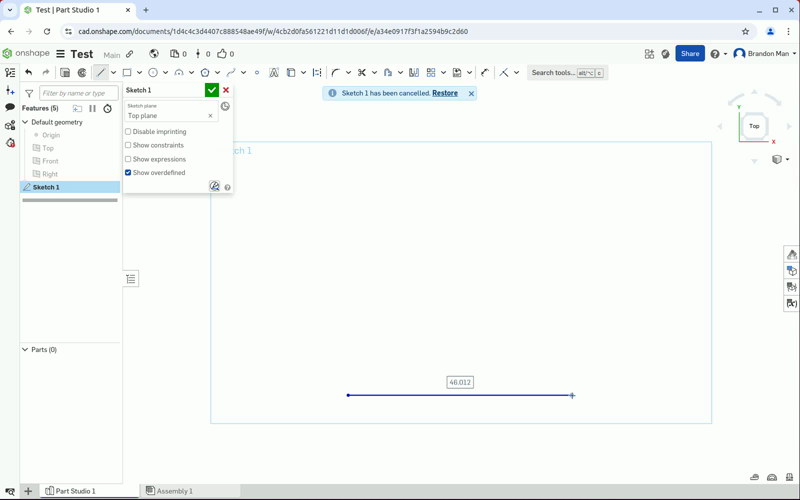
mouse_move(572, 171)
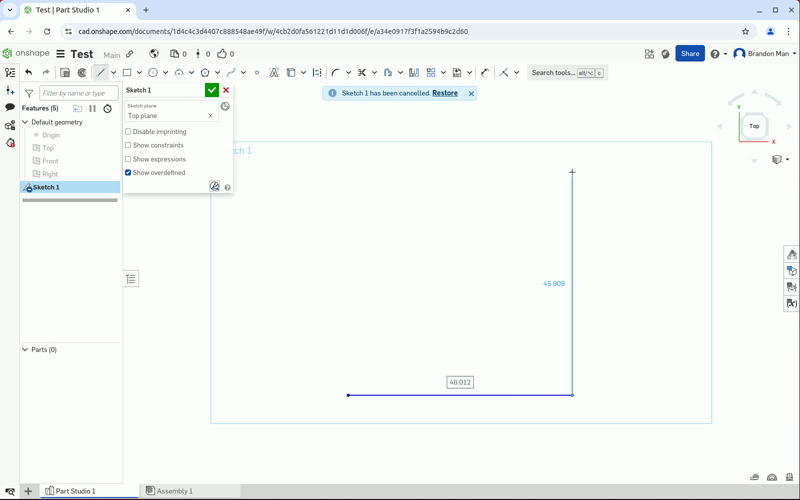
click(572, 171)
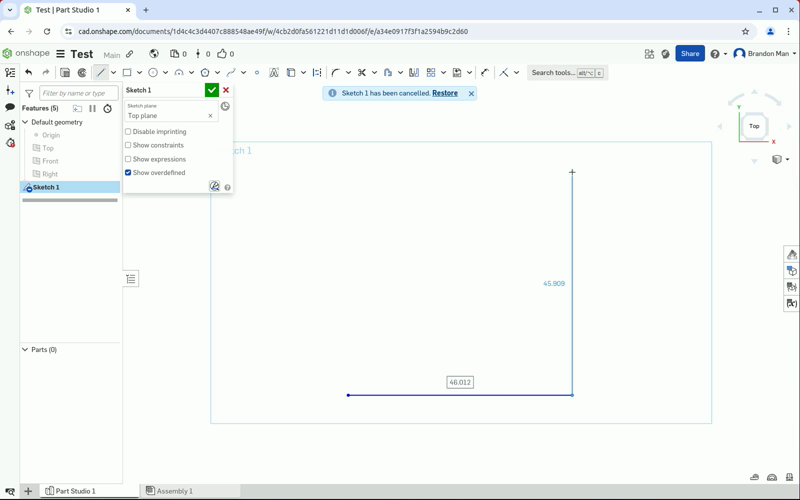
key_up(shift)
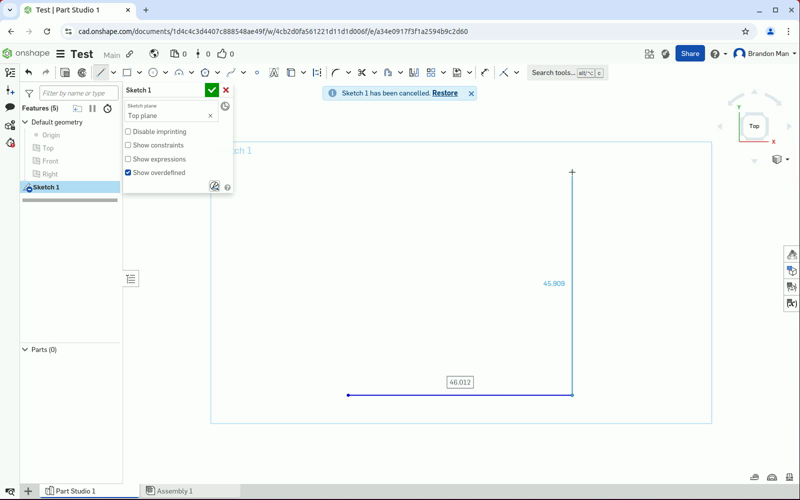
key_down(shift)
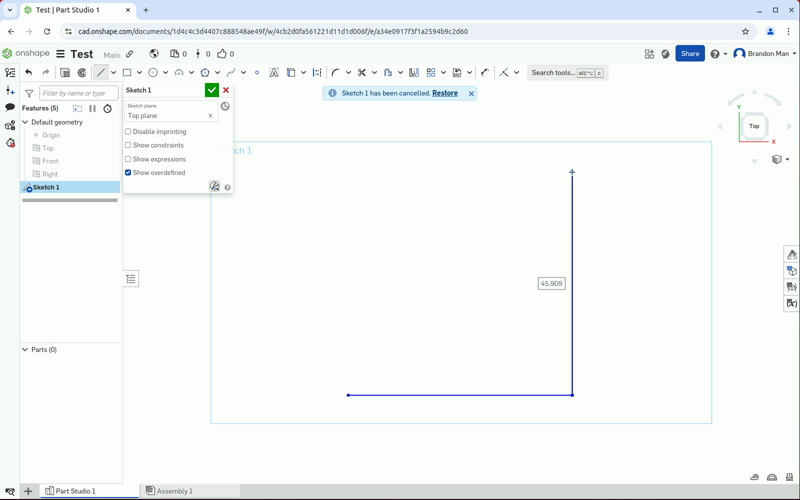
mouse_move(348, 171)
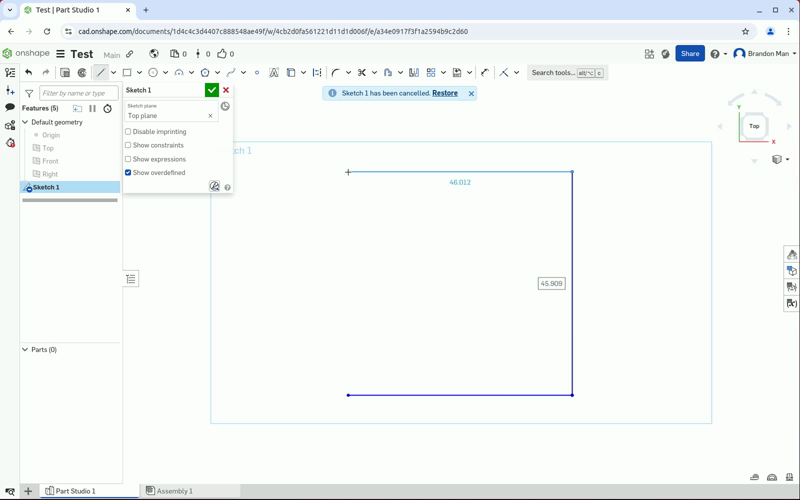
click(348, 171)
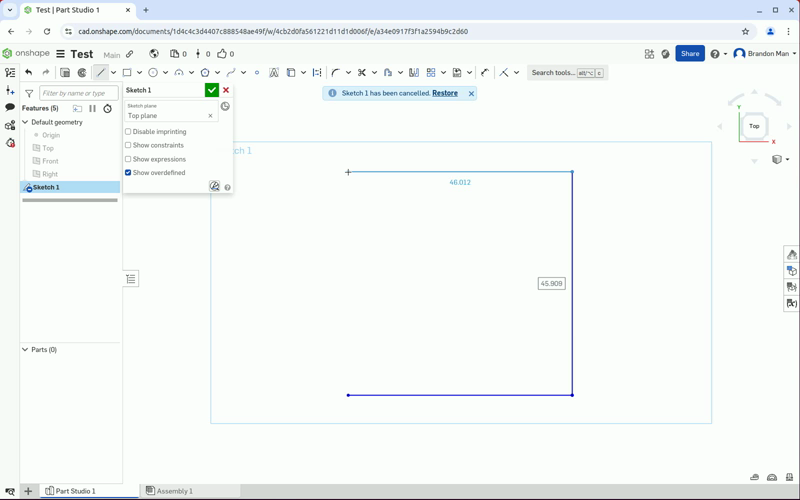
key_up(shift)
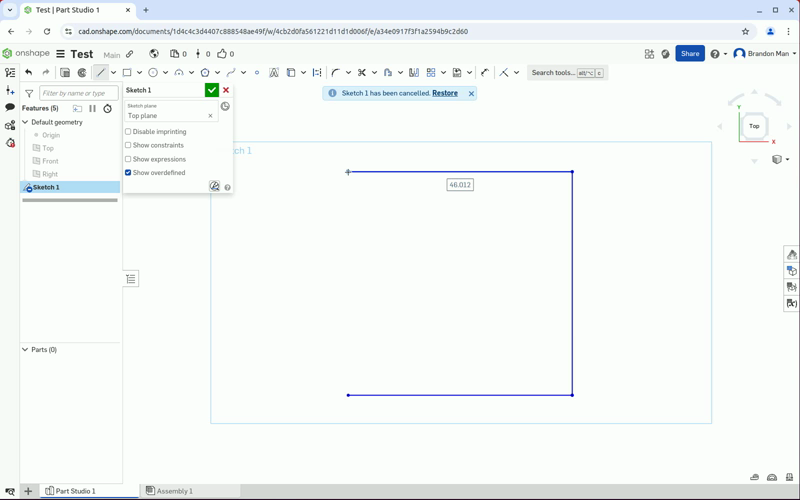
key_down(shift)
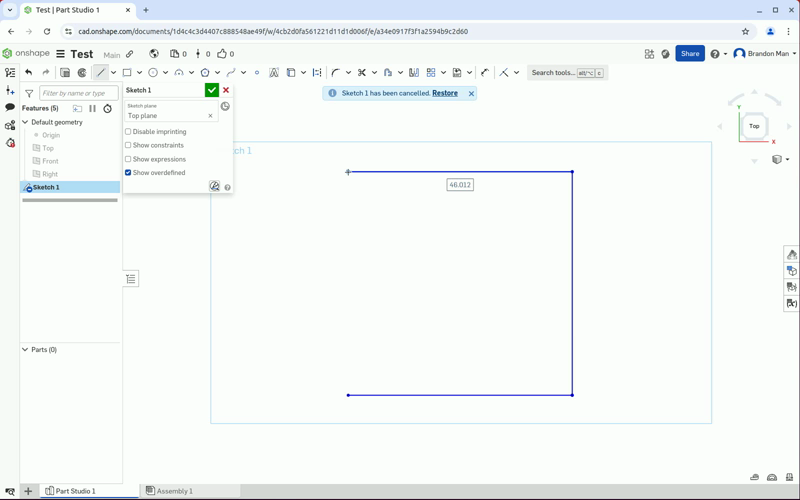
mouse_move(348, 395)
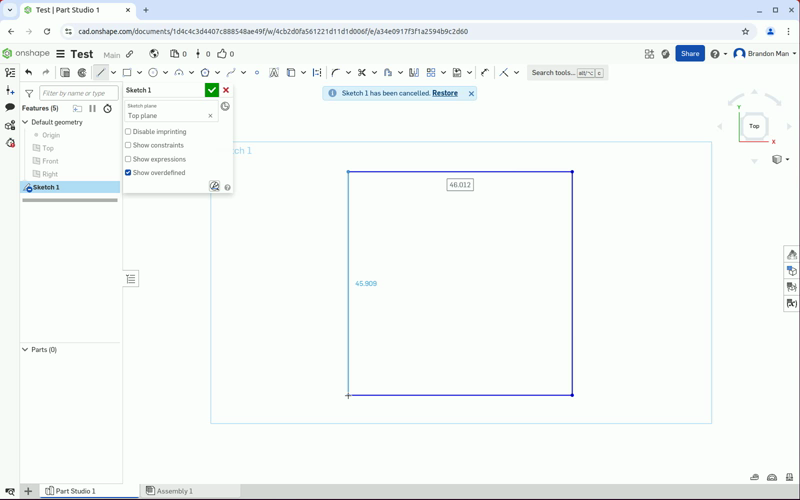
key_up(shift)
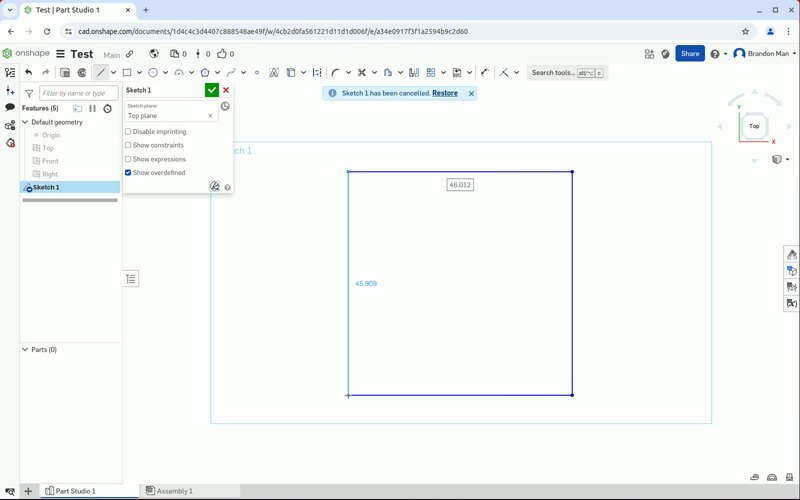
click(348, 395)
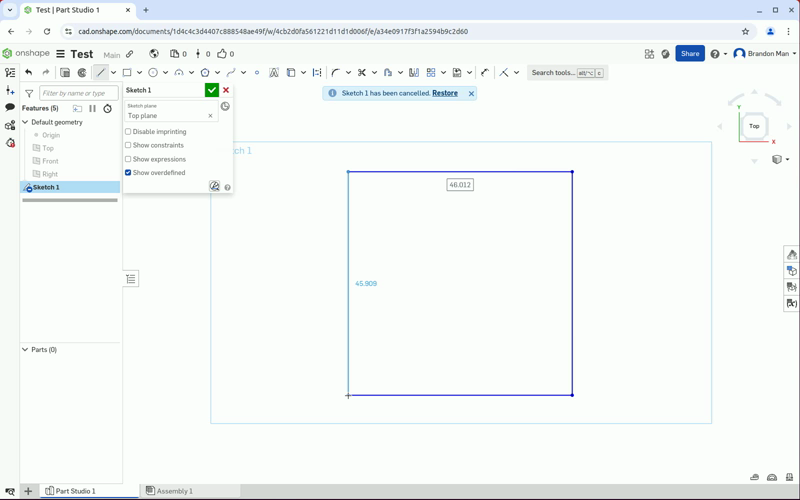
key(esc)
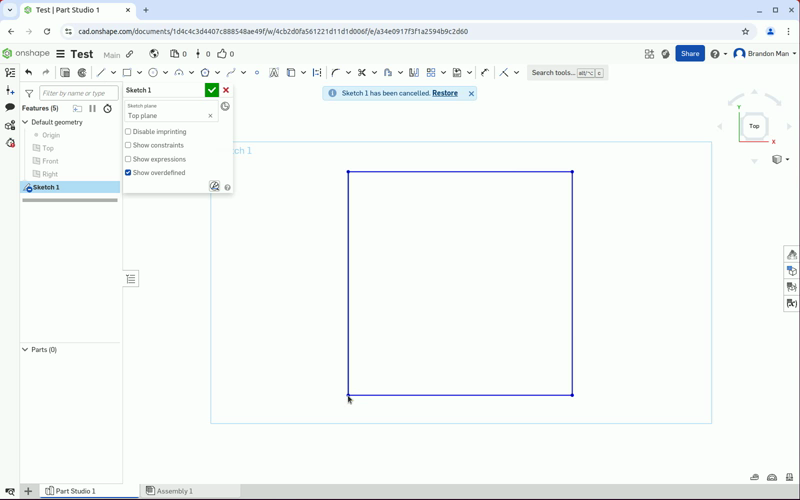
mouse_move(434, 223)
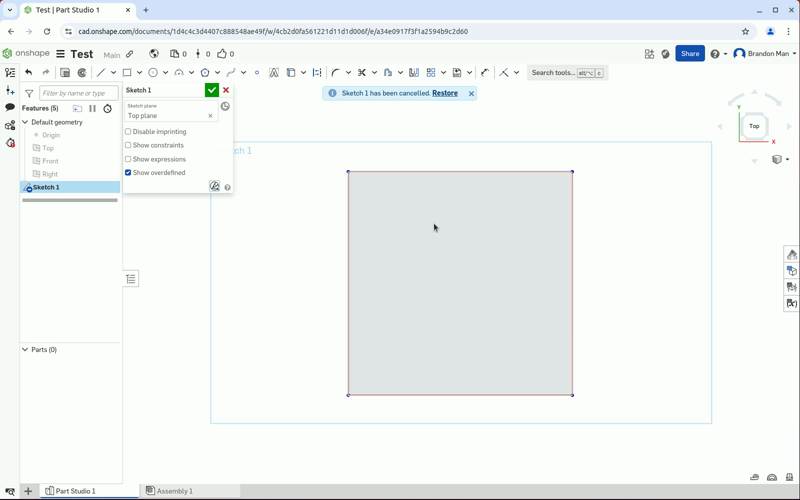
click(434, 223)
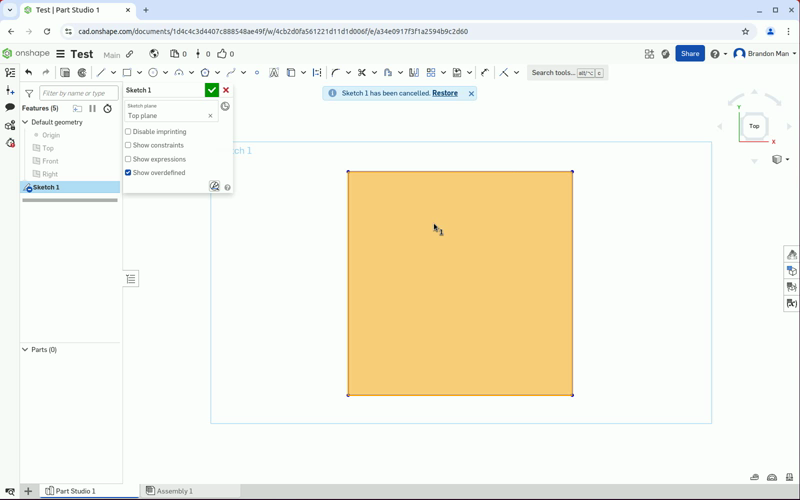
mouse_move(73, 352)
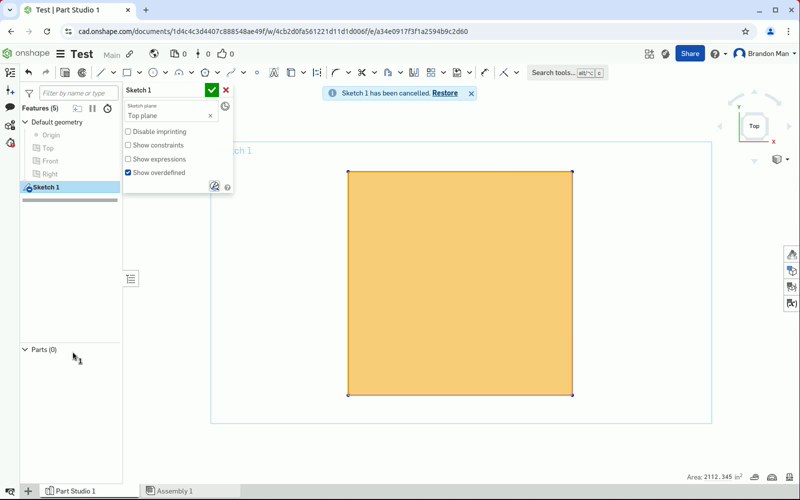
key(shift+y)
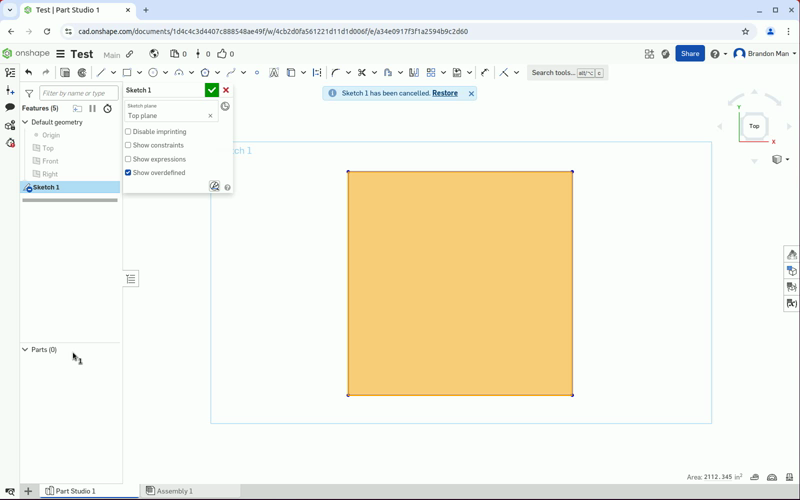
key(shift+e)
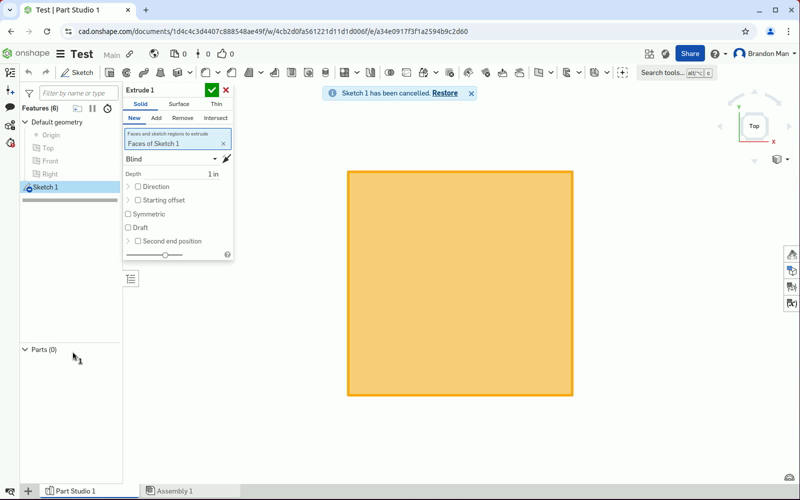
mouse_move(143, 106)
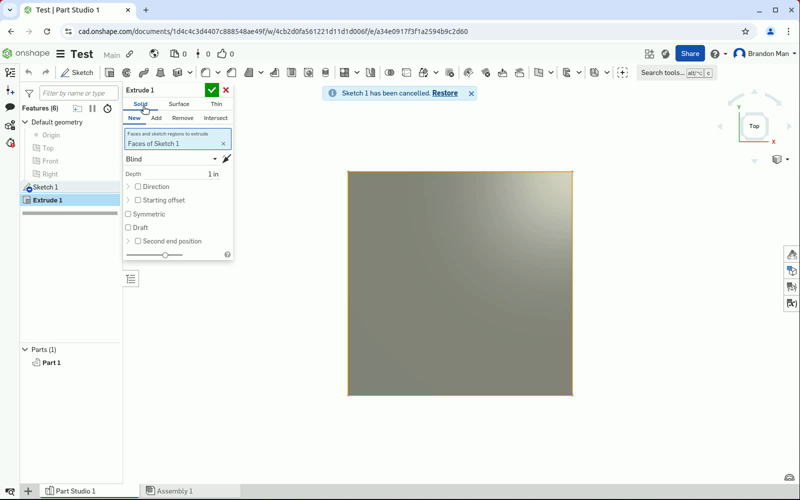
click(143, 106)
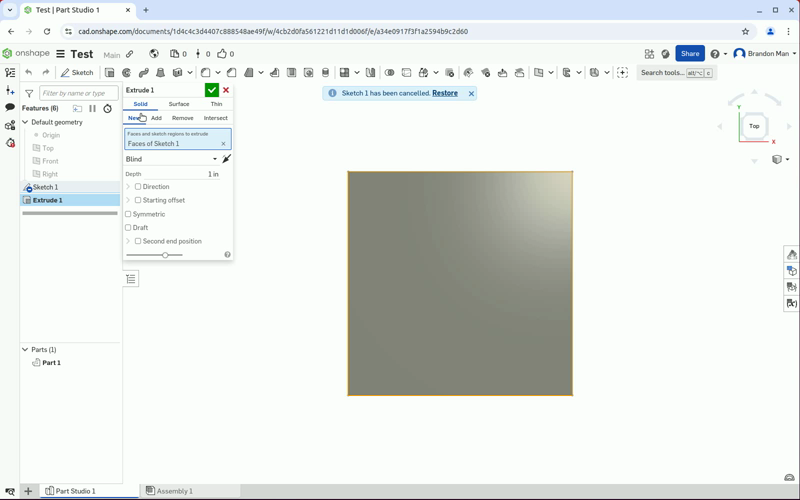
mouse_move(137, 120)
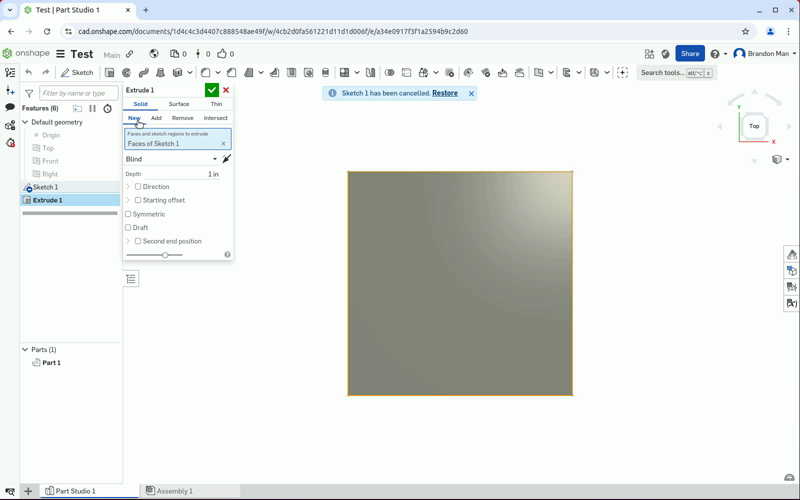
click(137, 120)
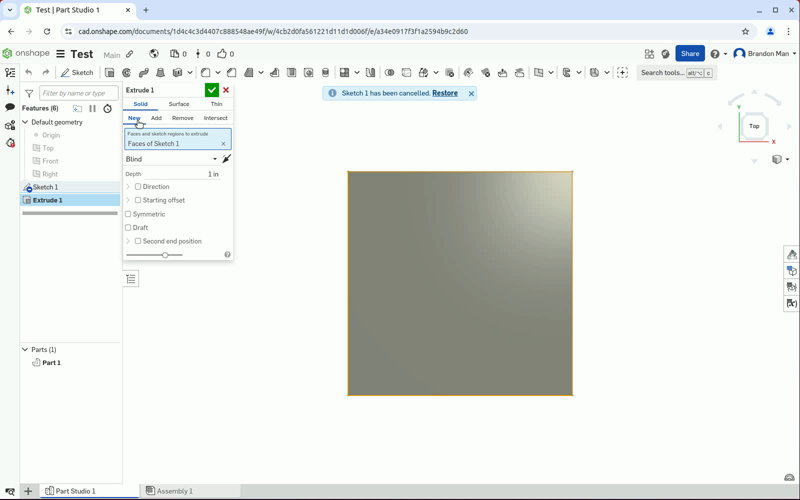
key(tab, 4)
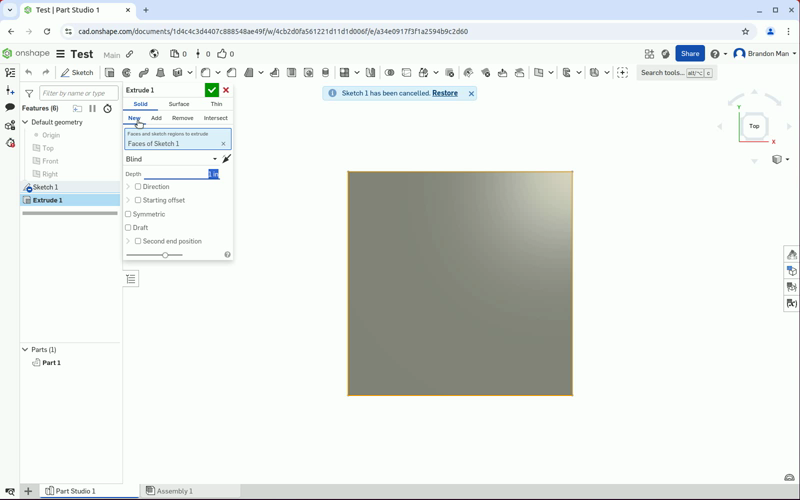
text(0.963)
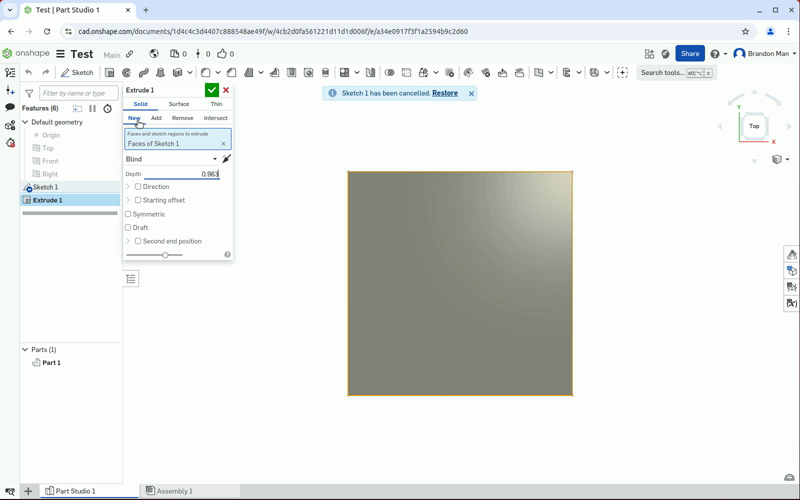
key(enter)
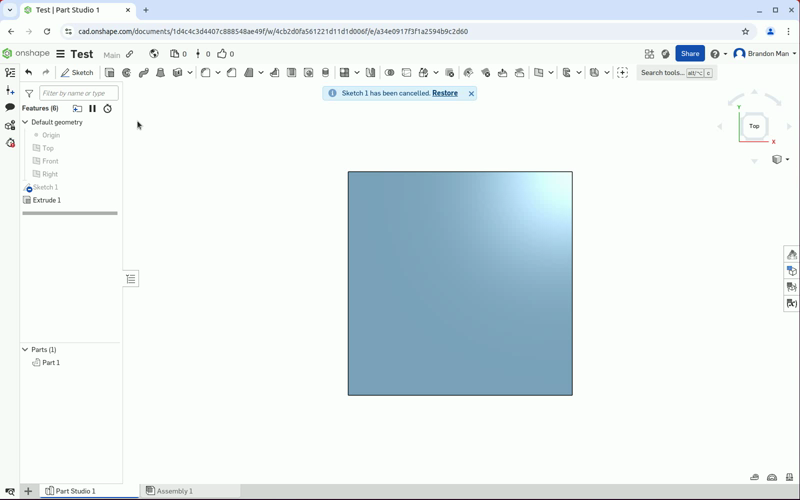
key(shift+h)
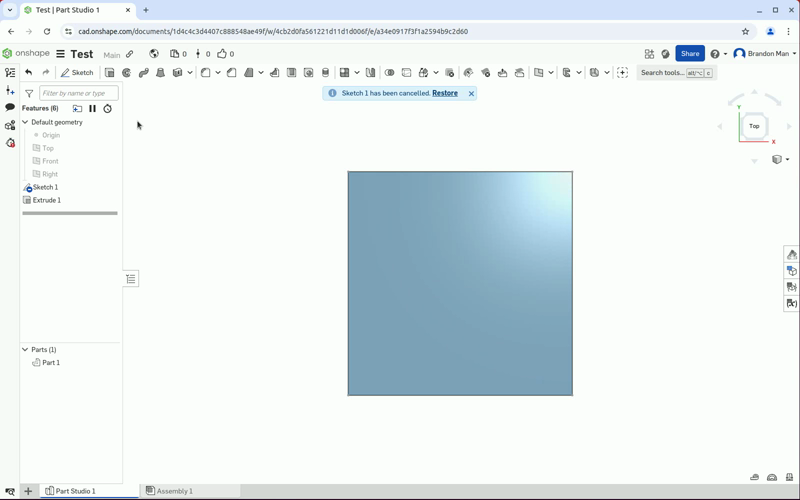
key(shift+h)
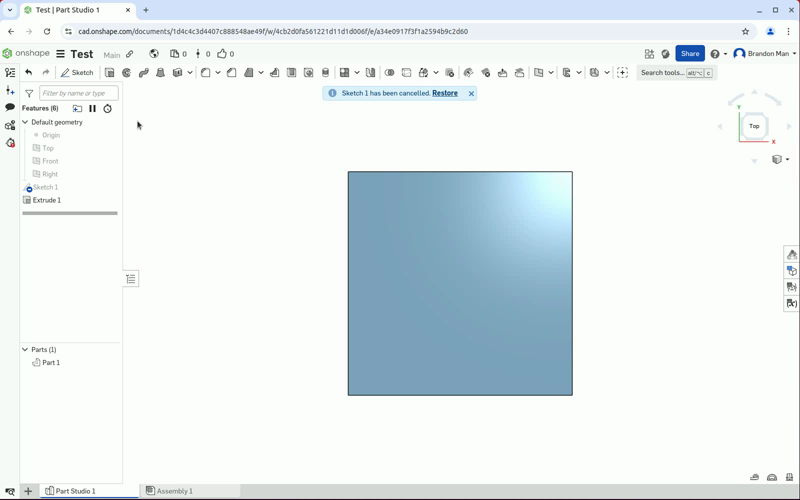
mouse_move(73, 189)
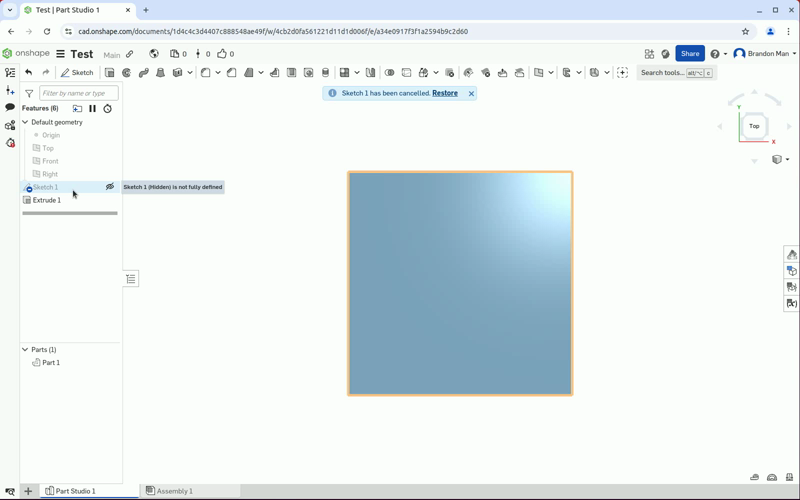
click(73, 189)
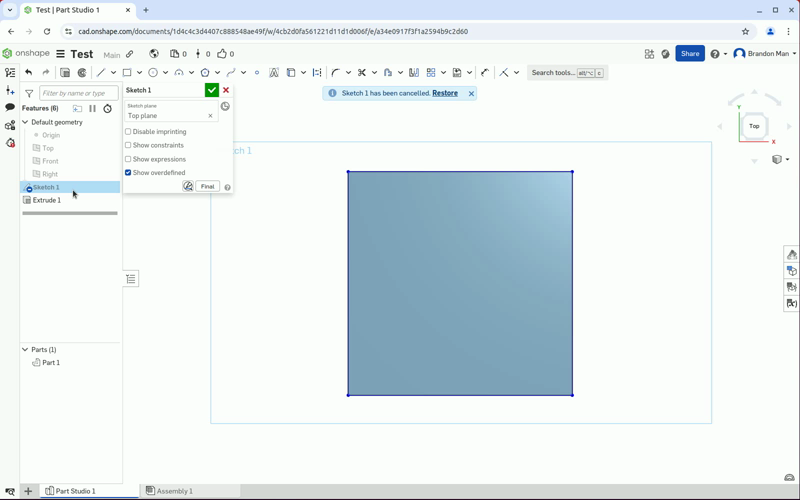
mouse_move(229, 92)
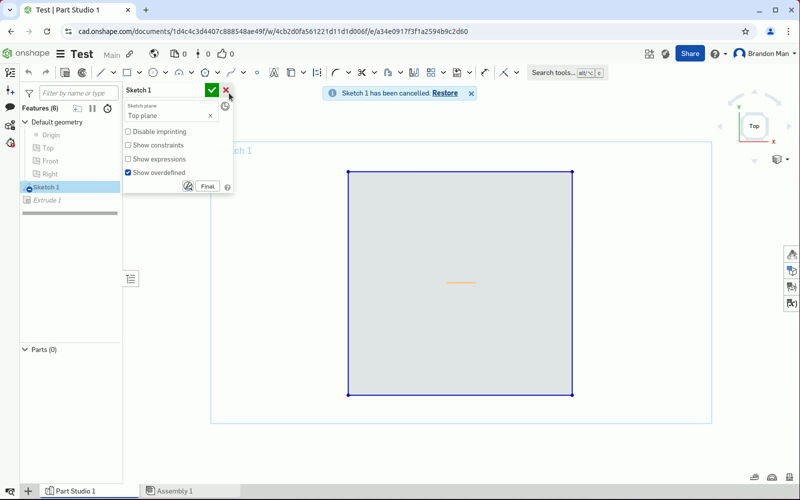
click(229, 92)
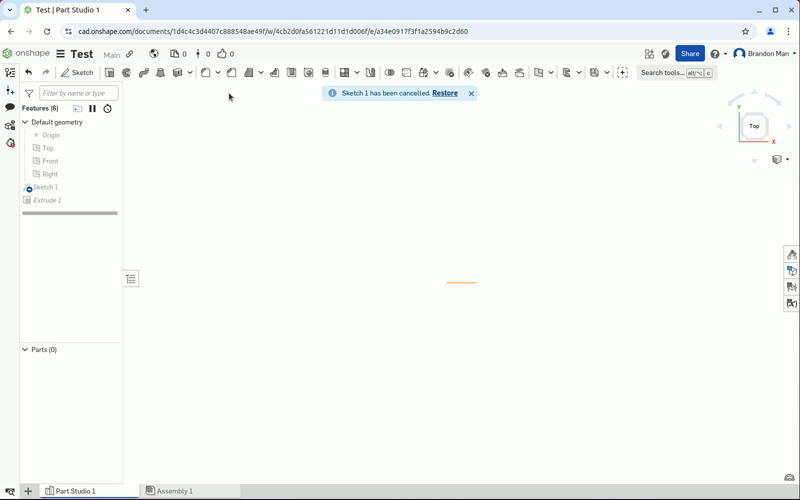
mouse_move(541, 75)
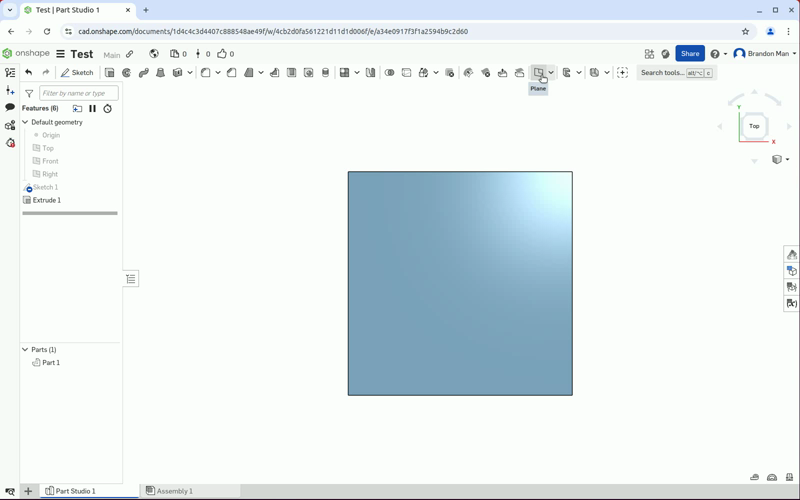
click(541, 75)
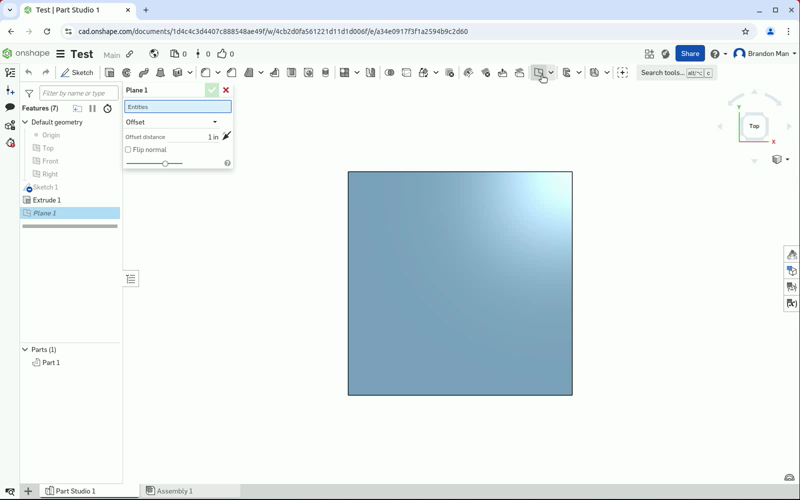
mouse_move(73, 150)
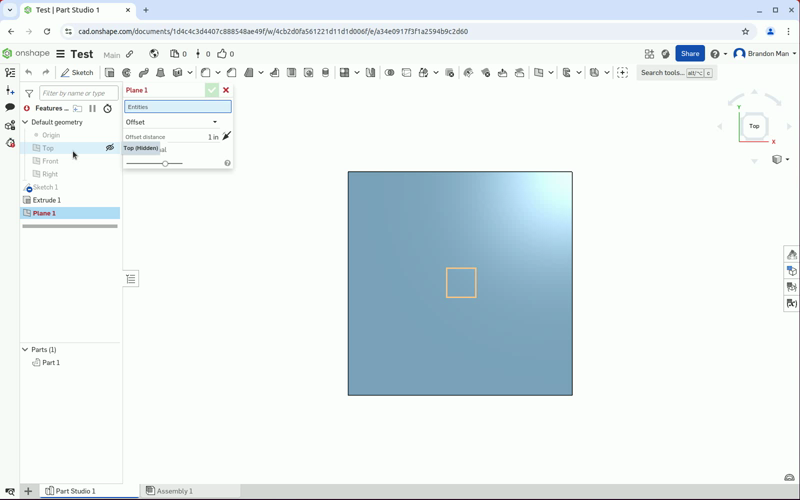
click(73, 150)
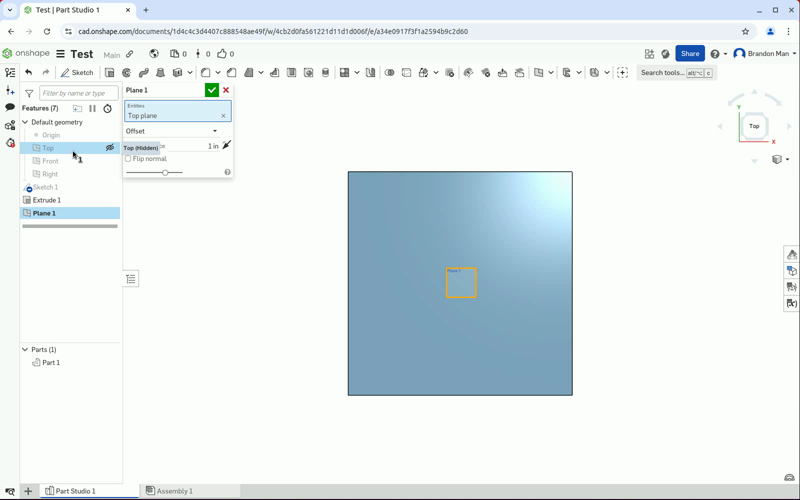
key(tab, 2)
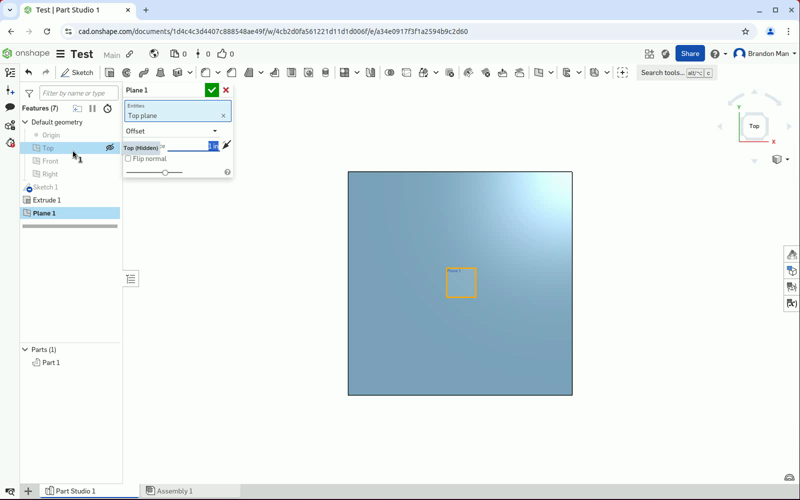
text(0.955)
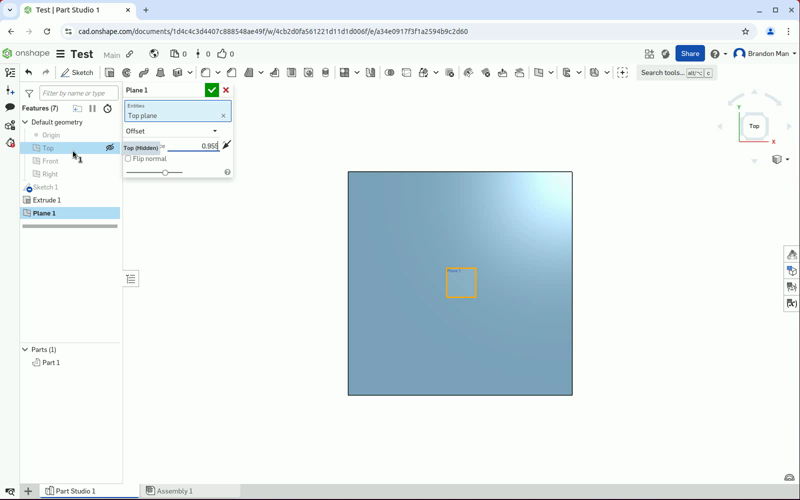
key(enter, 2)
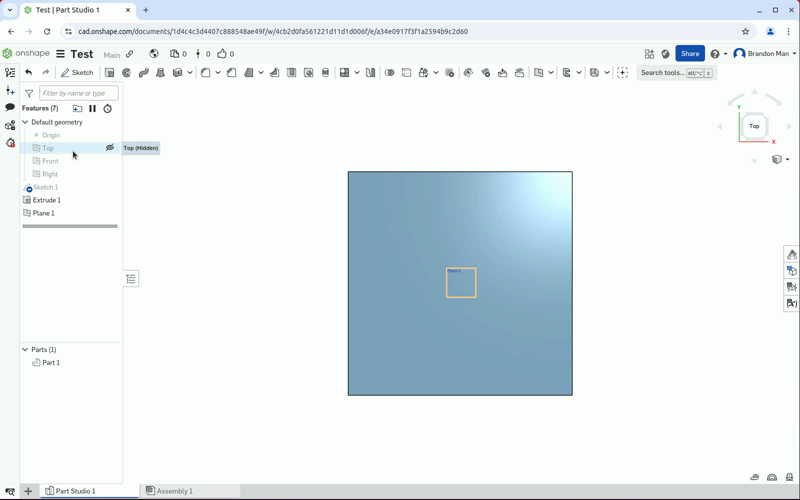
key(shift+s)
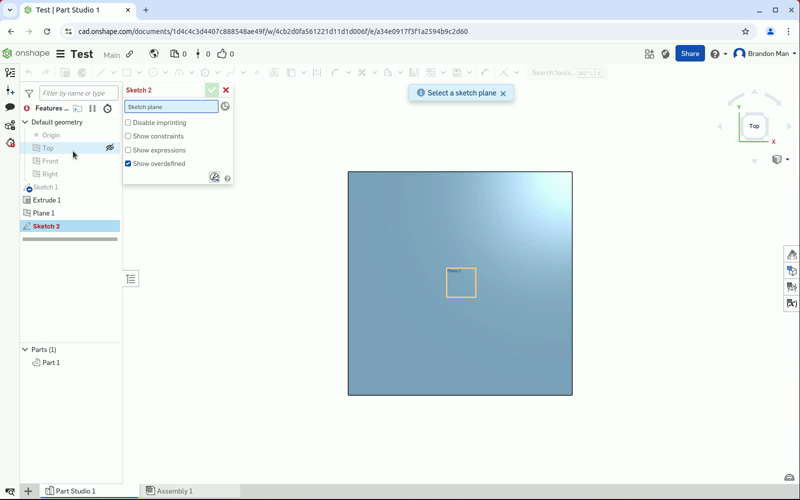
mouse_move(73, 215)
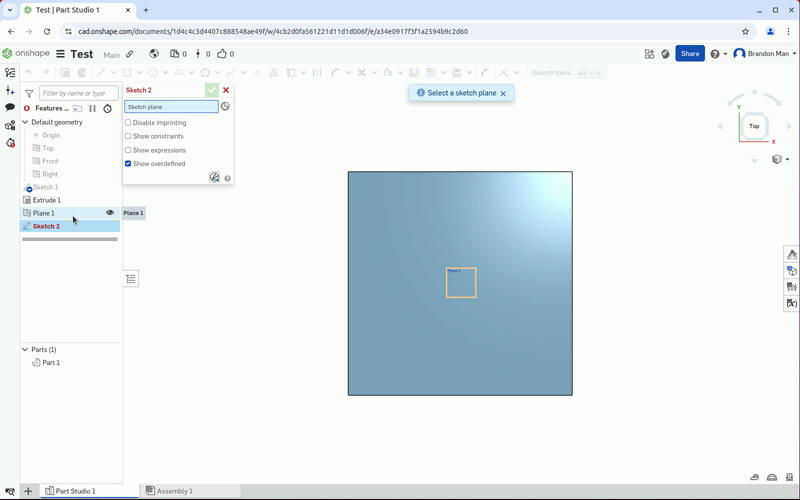
click(73, 215)
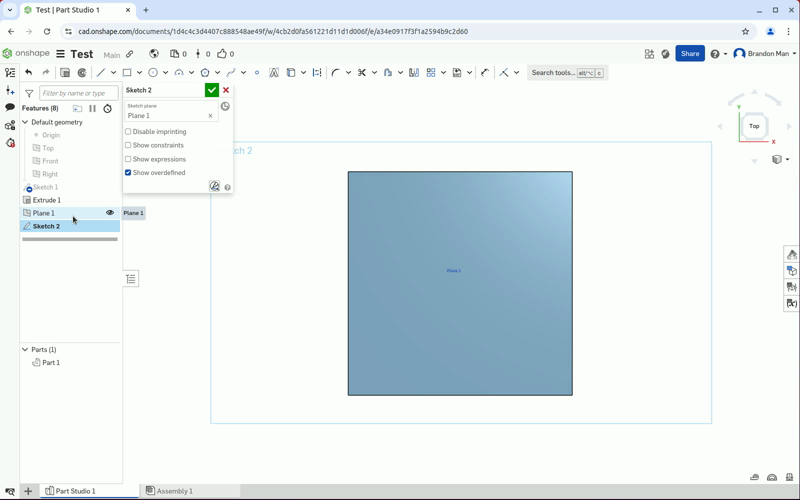
mouse_move(73, 352)
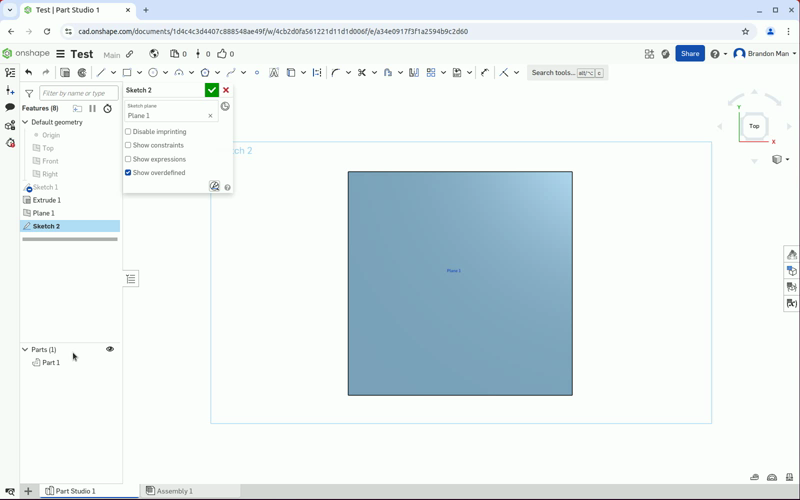
key(y)
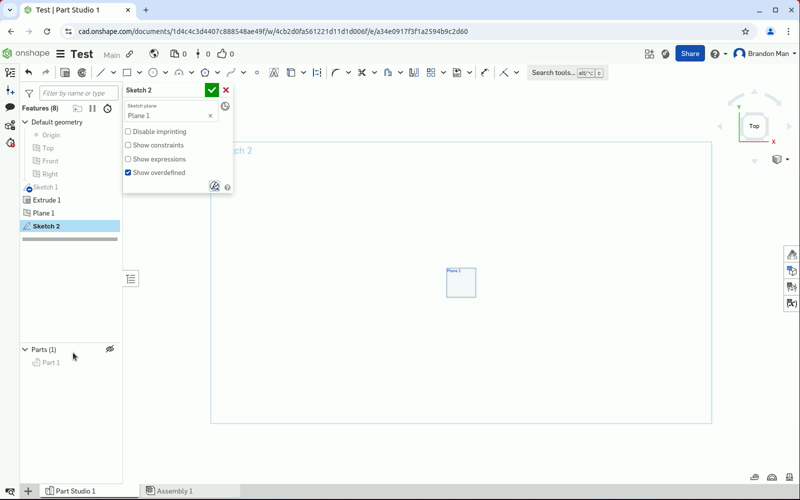
key(l)
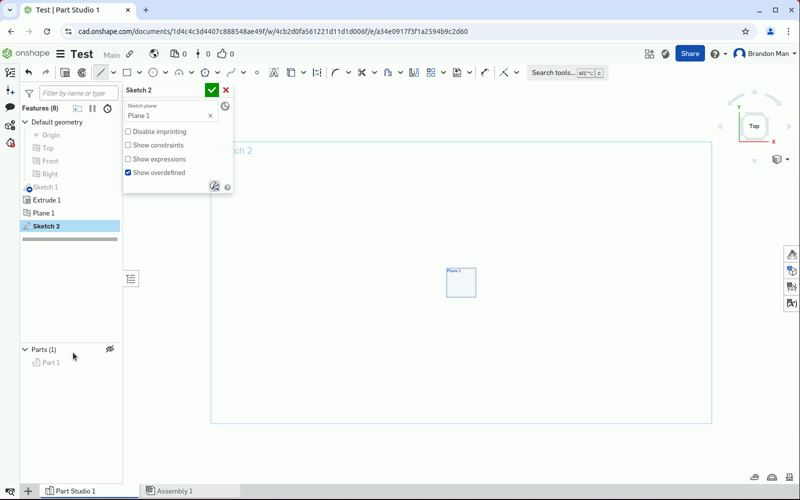
key_down(shift)
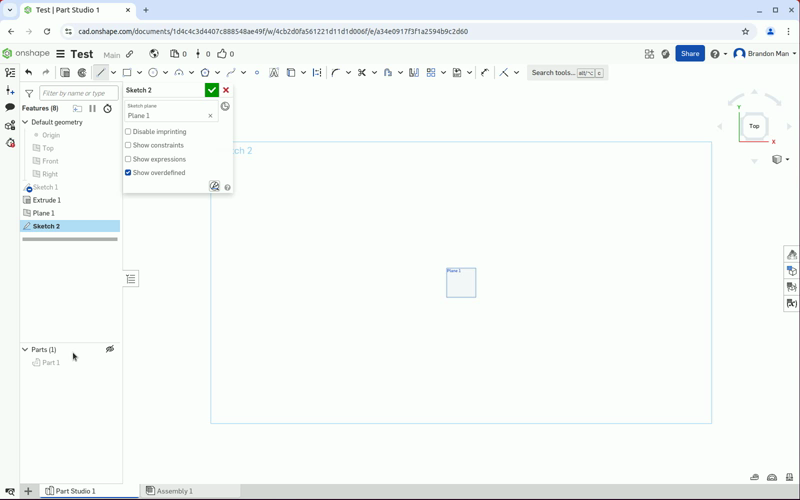
mouse_move(386, 356)
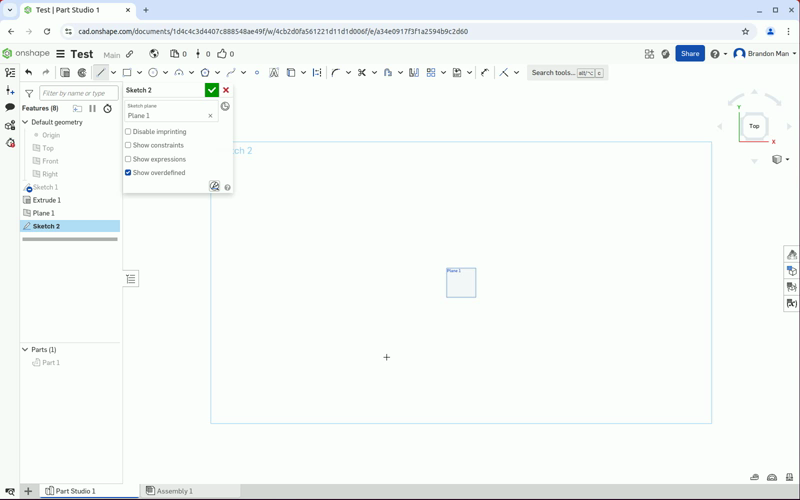
click(386, 356)
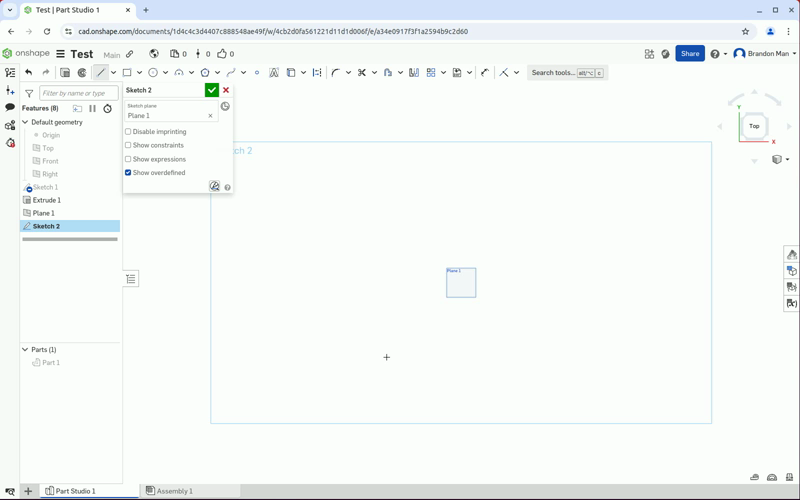
key_up(shift)
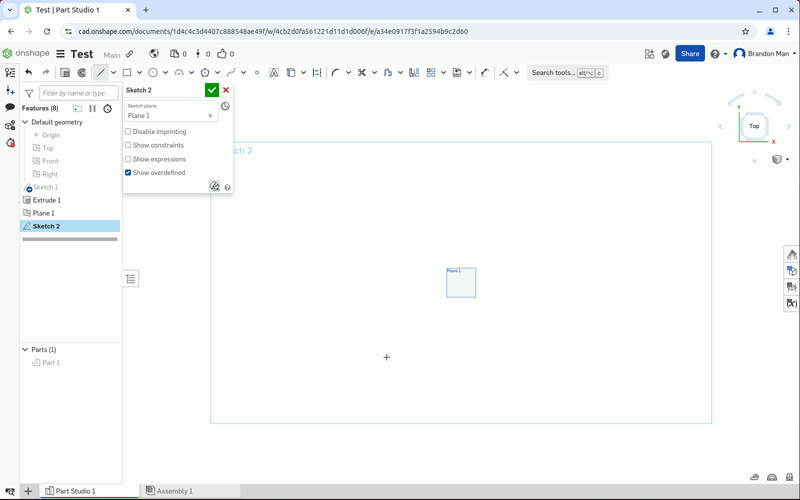
key_down(shift)
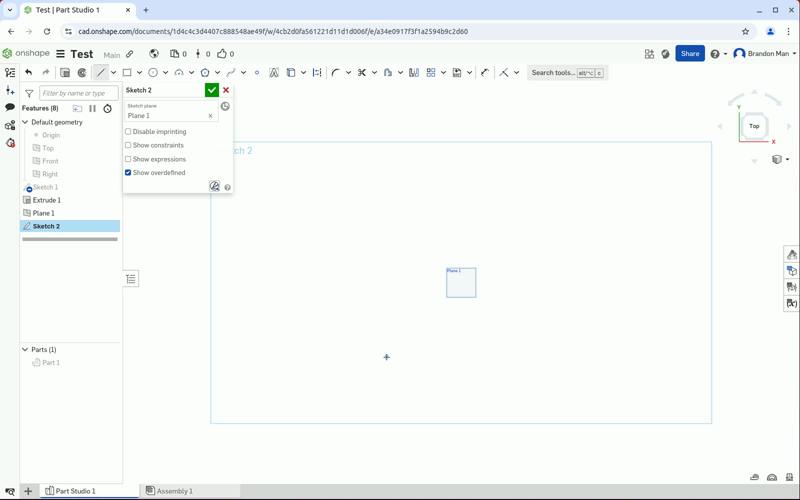
mouse_move(535, 356)
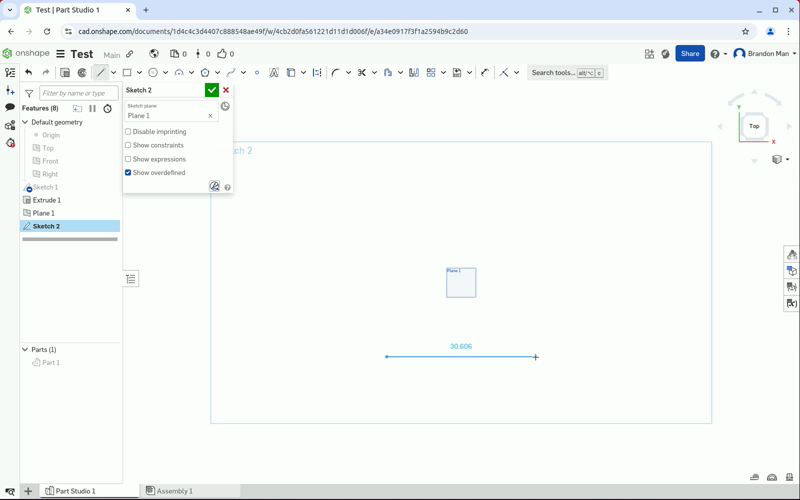
click(535, 356)
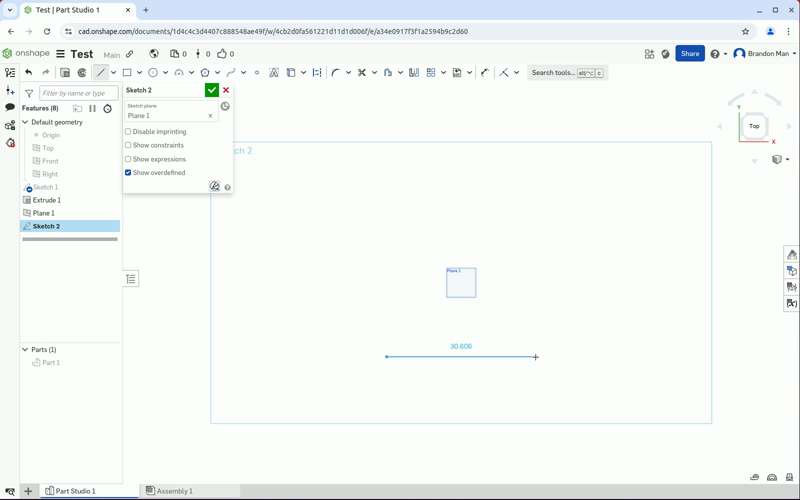
key_up(shift)
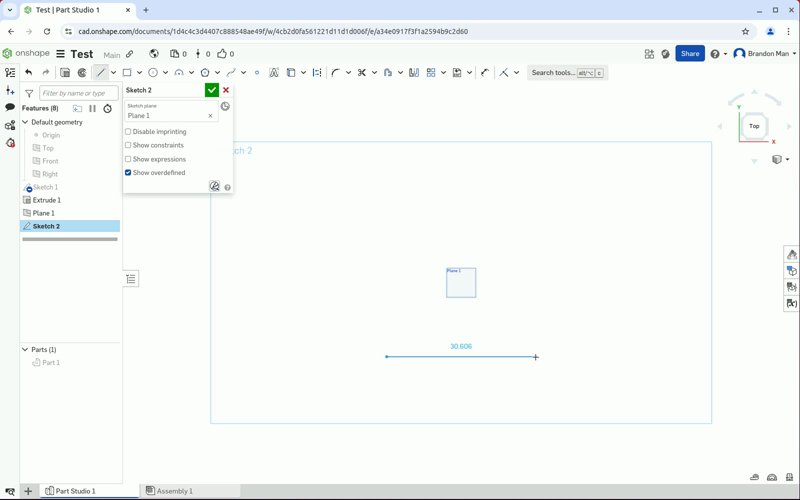
key_down(shift)
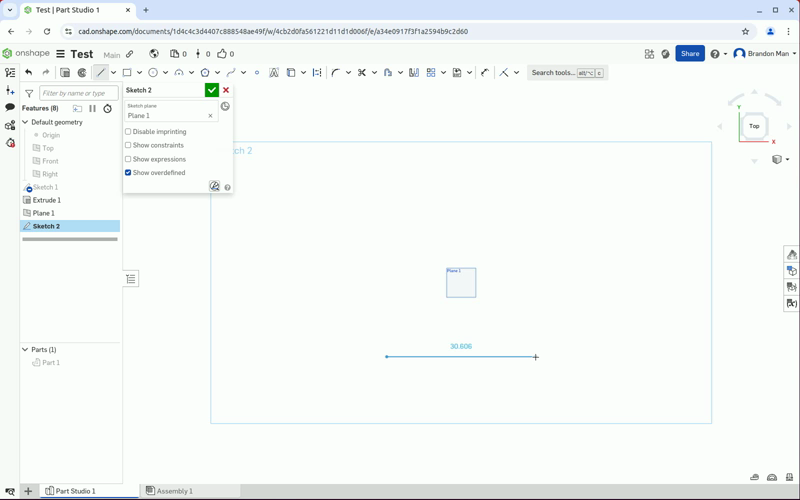
mouse_move(535, 208)
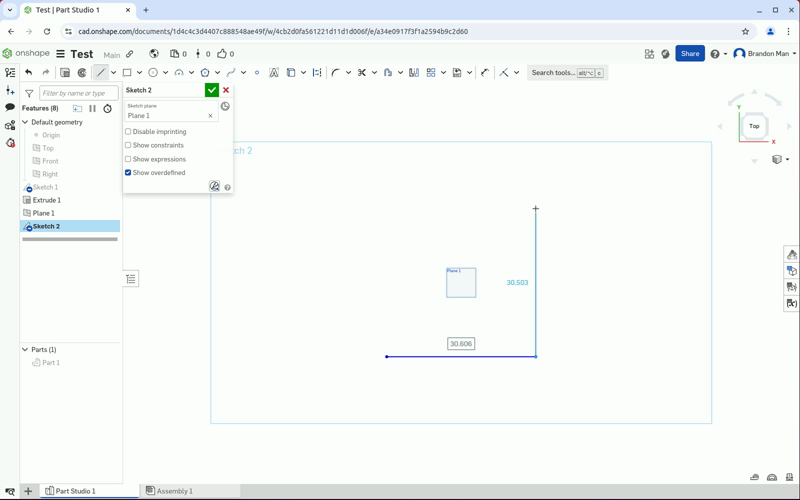
click(535, 208)
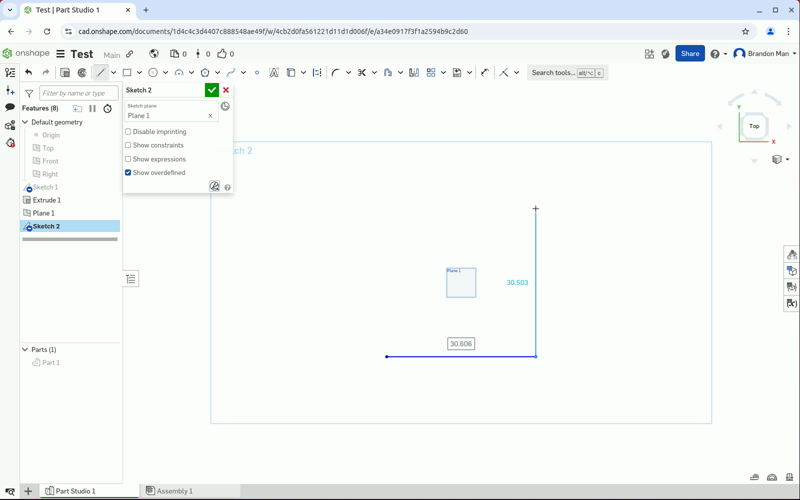
key_up(shift)
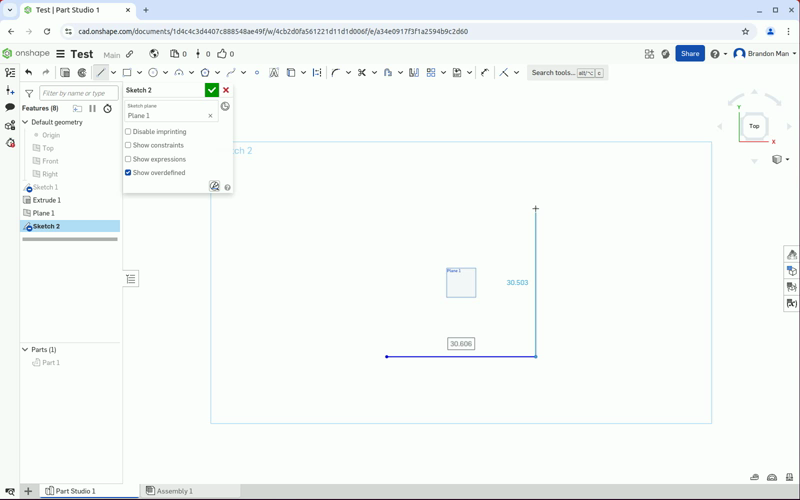
key_down(shift)
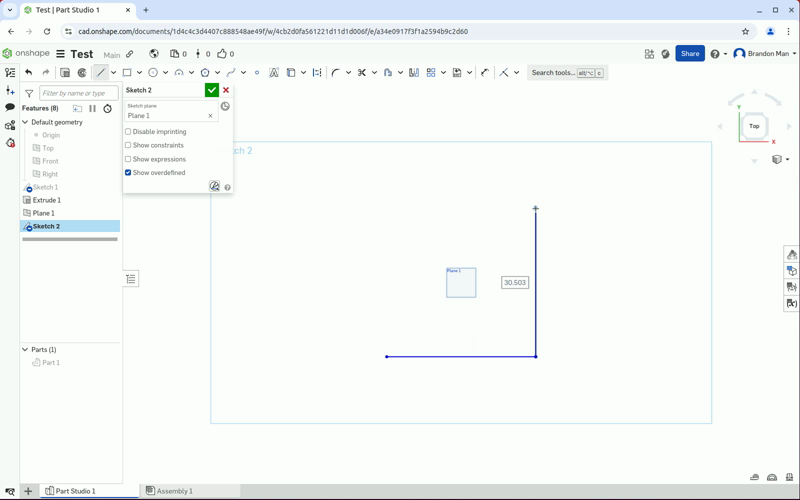
mouse_move(386, 208)
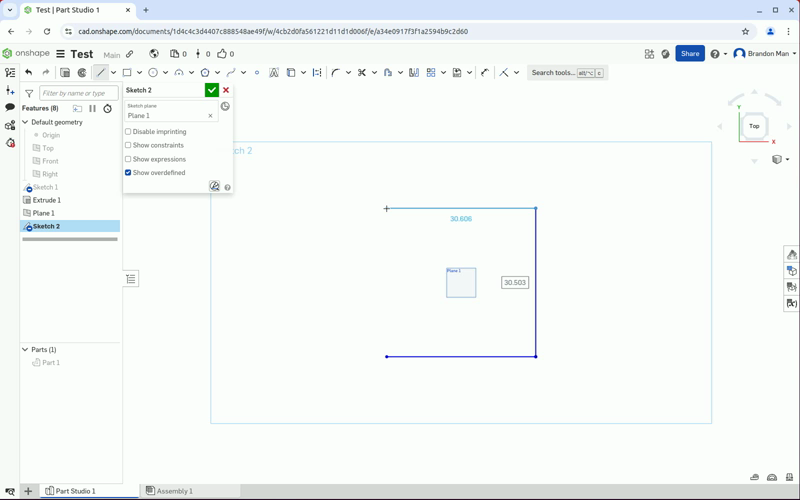
click(386, 208)
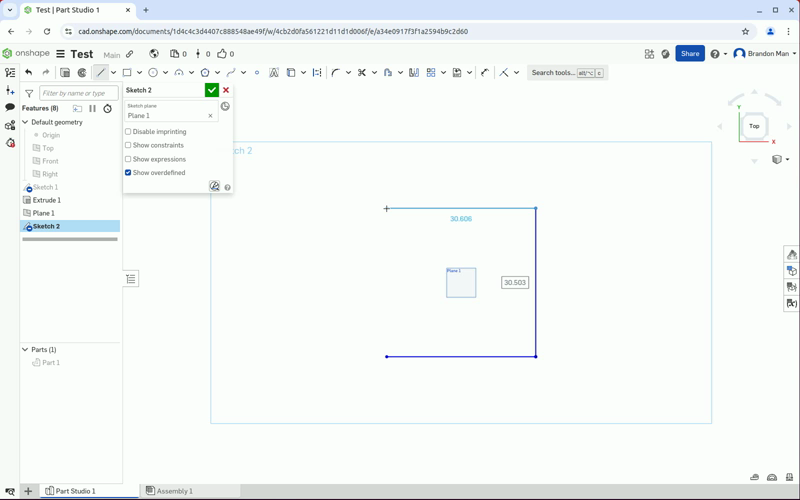
key_up(shift)
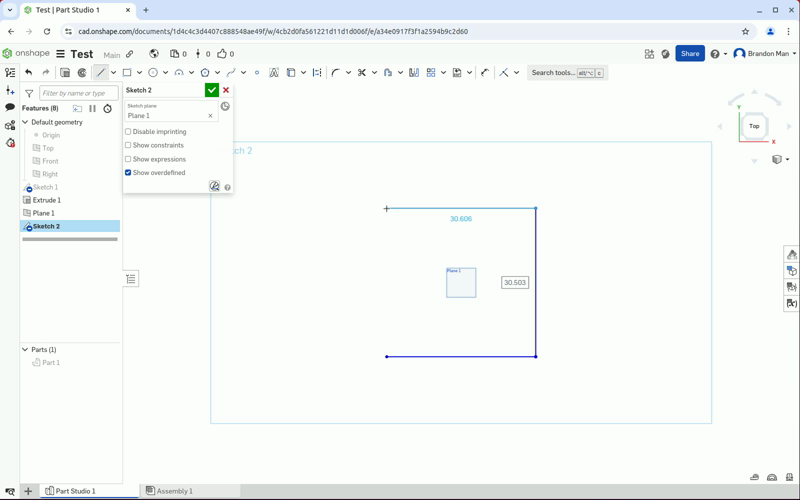
key_down(shift)
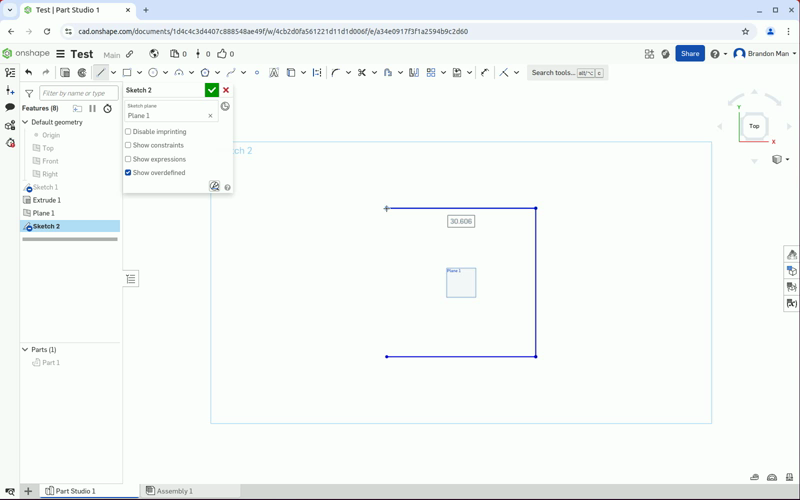
mouse_move(386, 356)
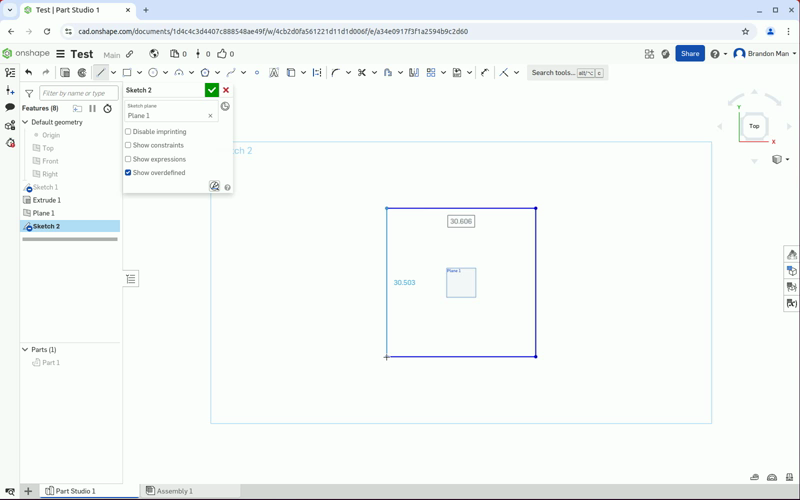
key_up(shift)
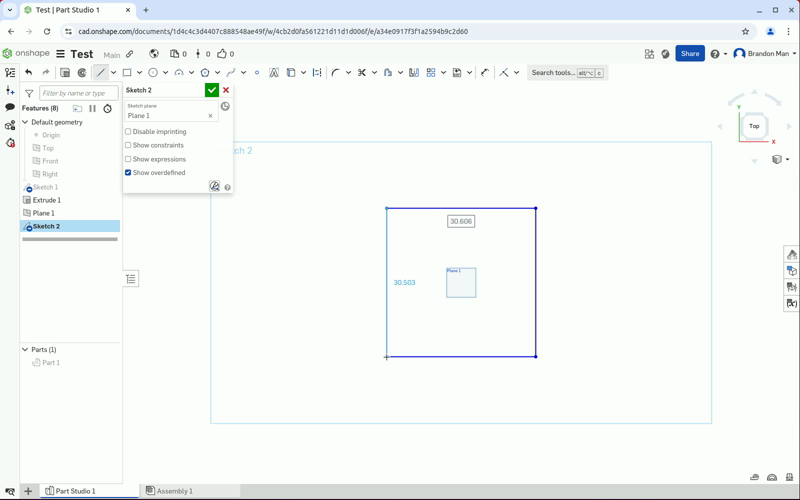
click(386, 356)
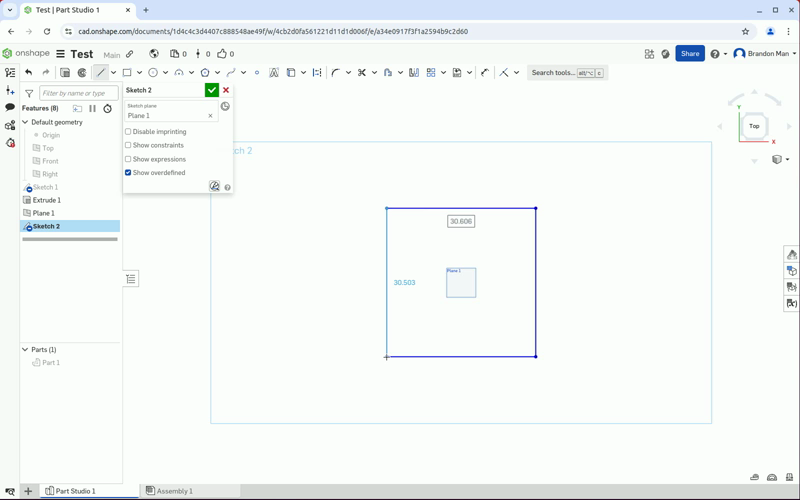
key(esc)
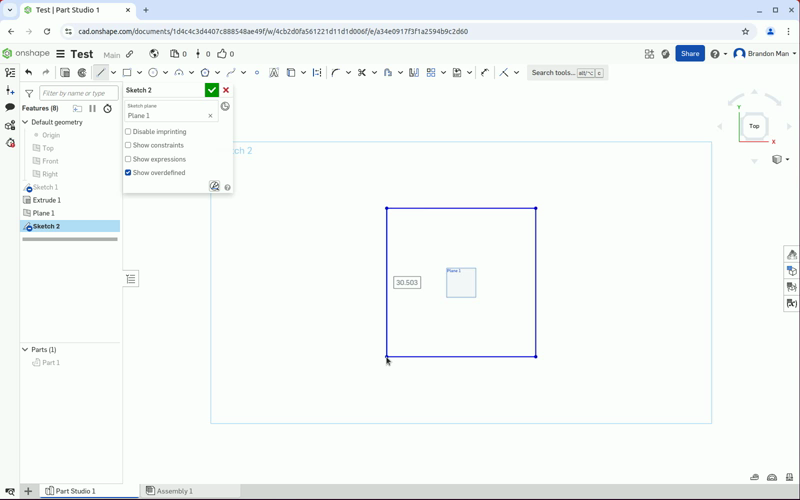
mouse_move(496, 321)
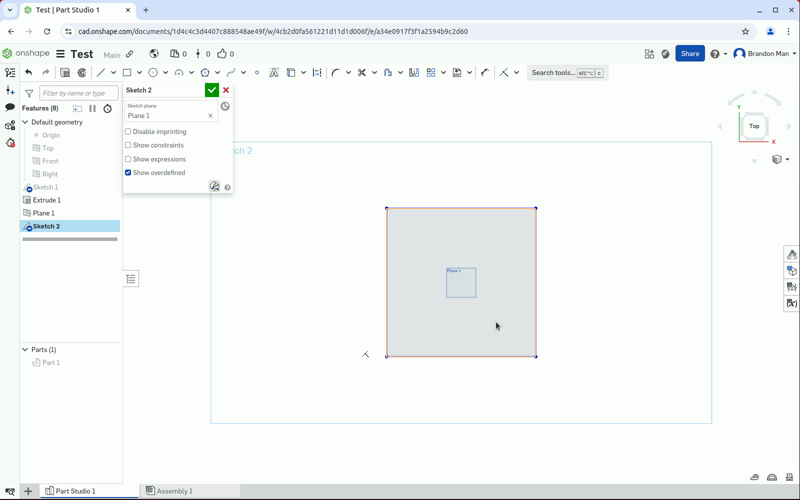
click(496, 321)
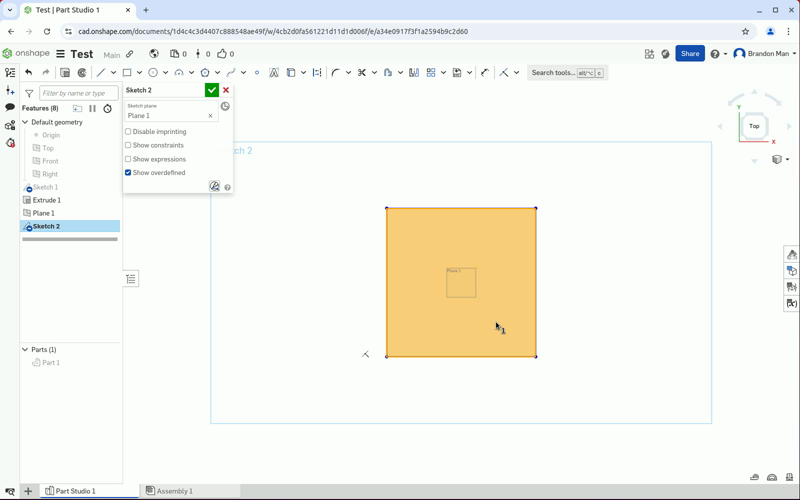
mouse_move(73, 352)
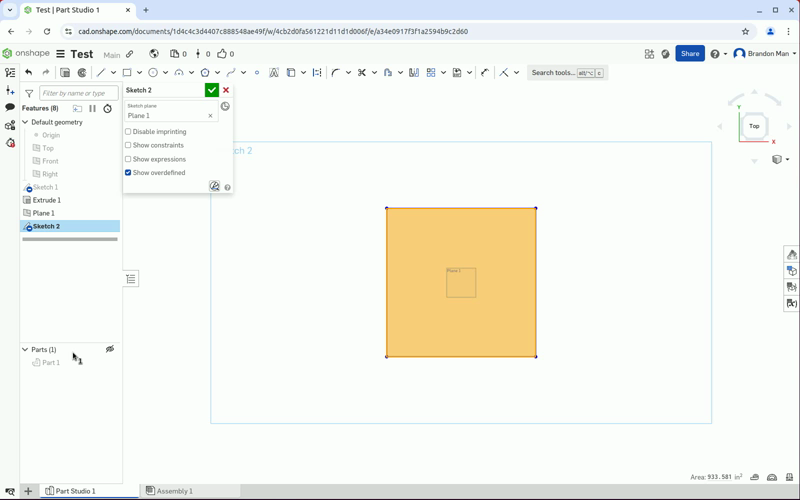
key(shift+y)
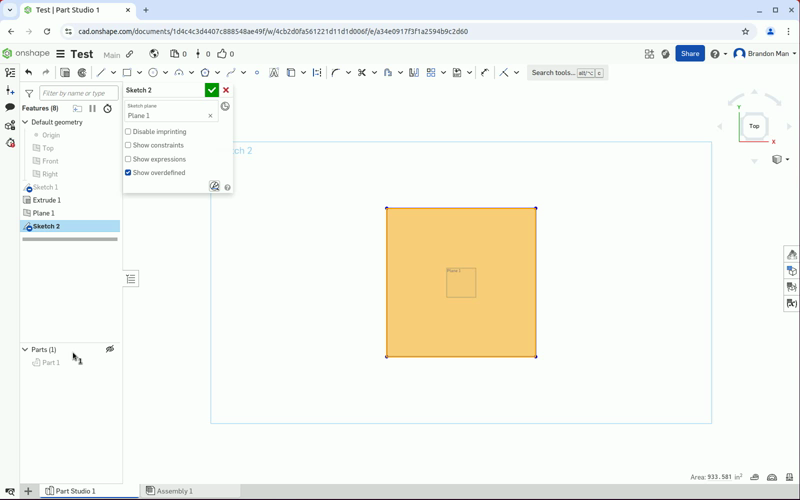
key(shift+e)
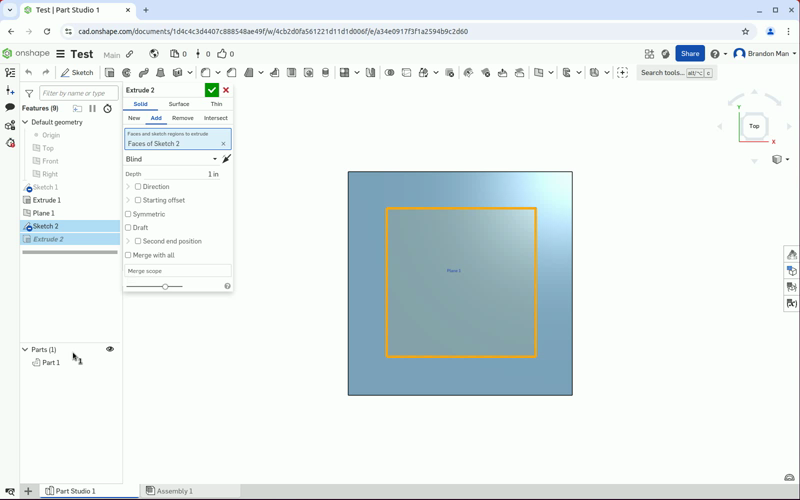
mouse_move(143, 106)
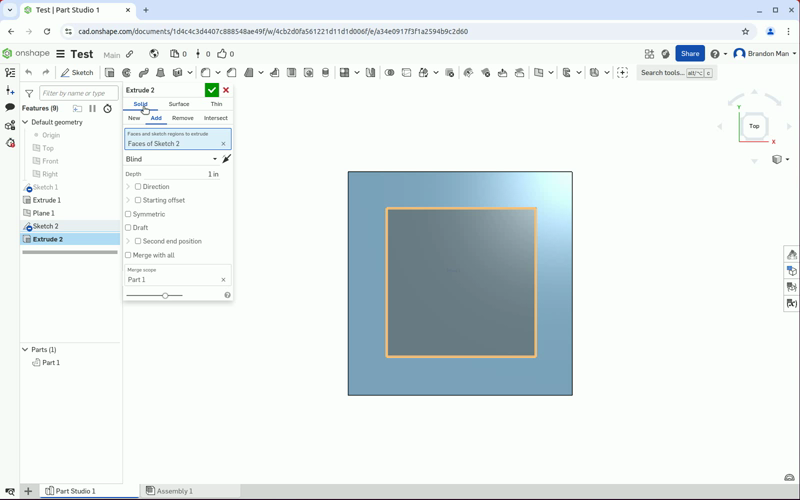
click(143, 106)
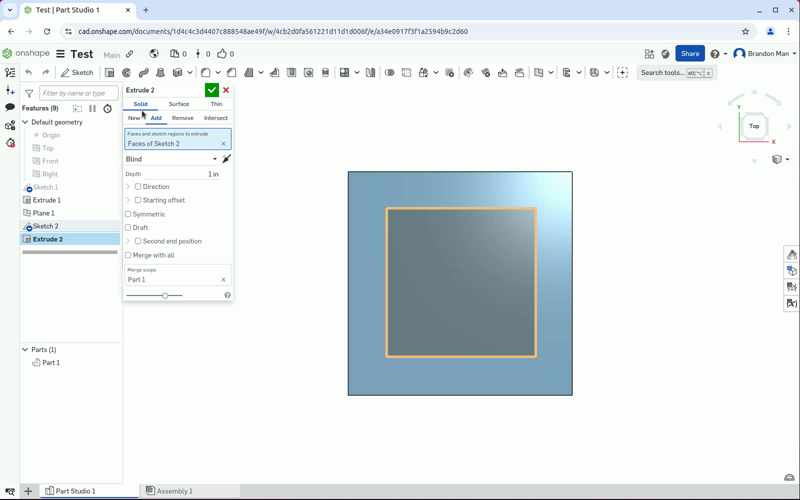
mouse_move(137, 120)
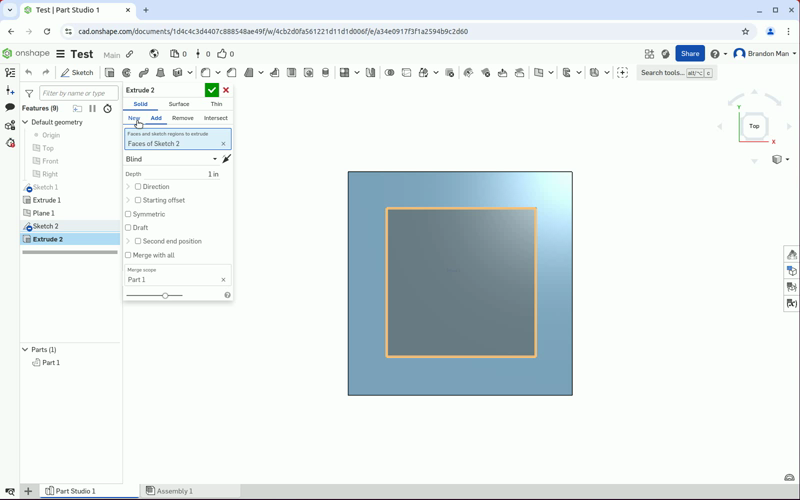
click(137, 120)
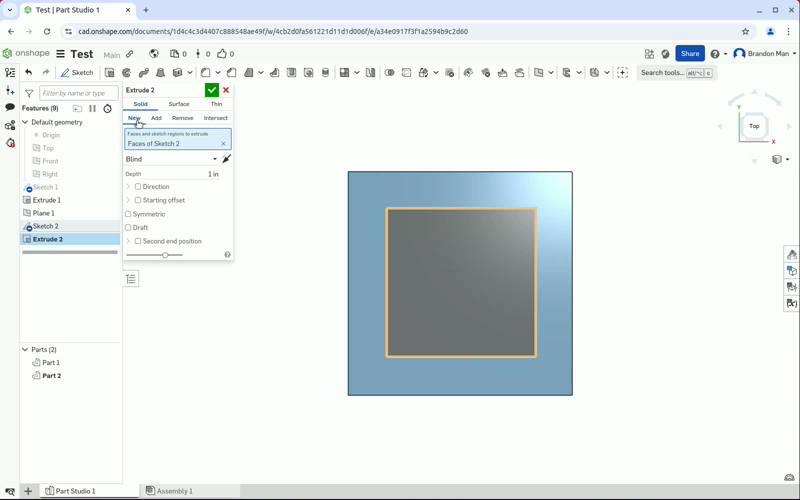
key(tab, 4)
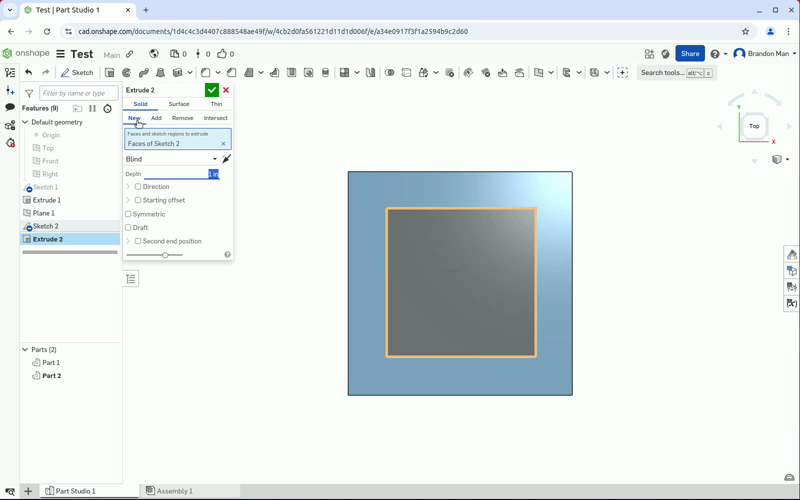
text(1.685)
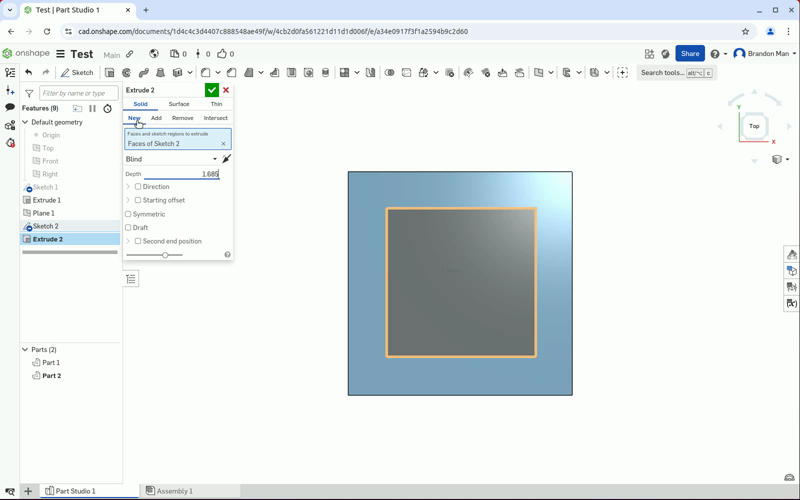
key(enter)
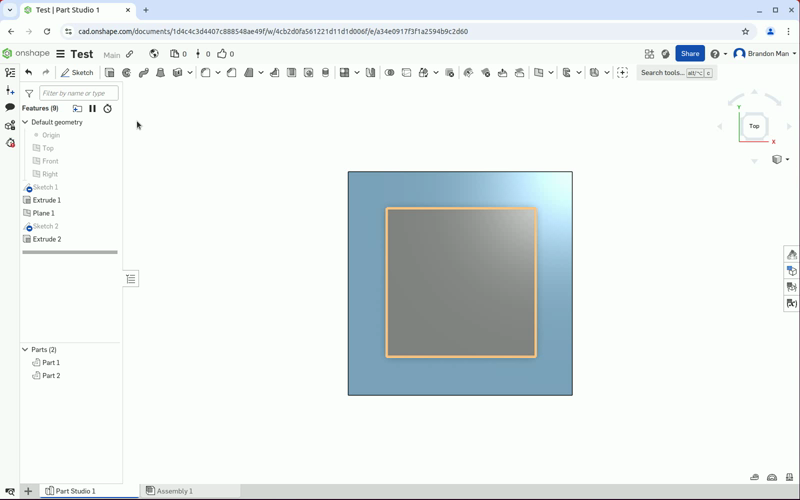
key(shift+h)
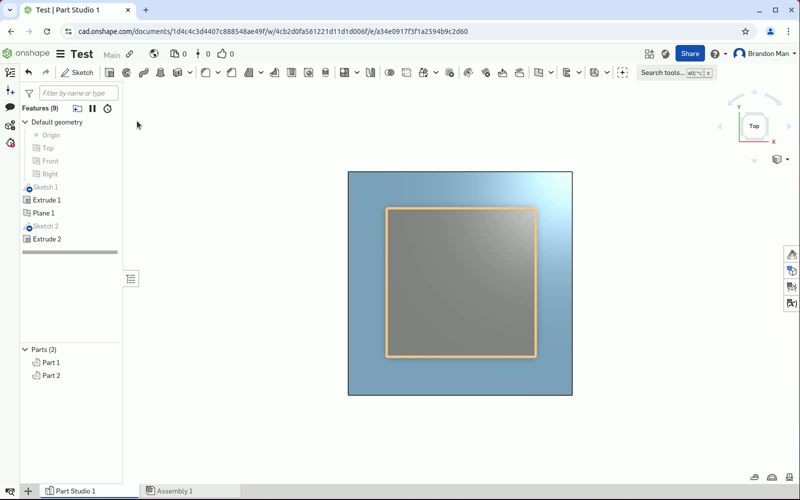
key(shift+h)
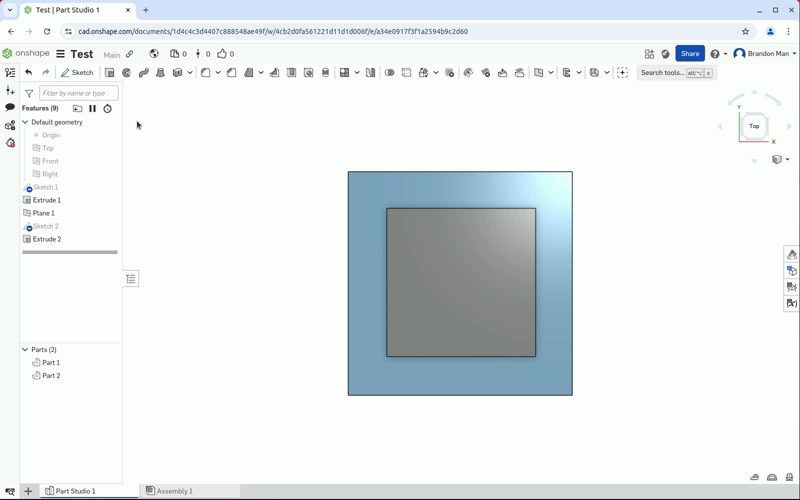
mouse_move(73, 189)
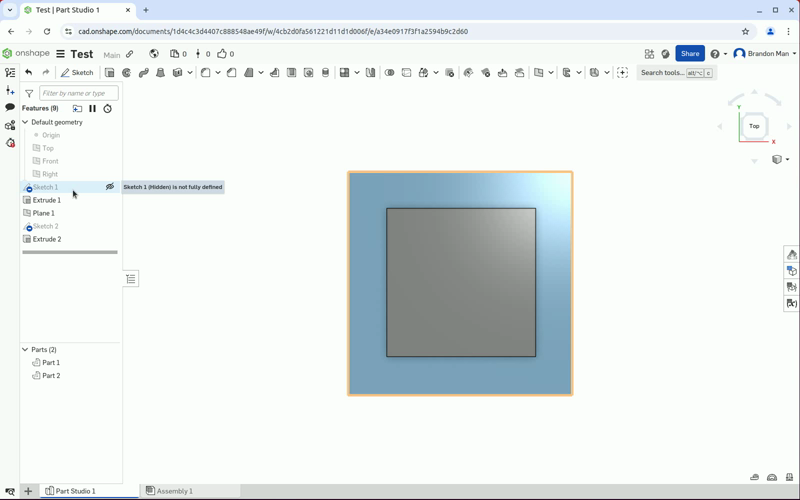
click(73, 189)
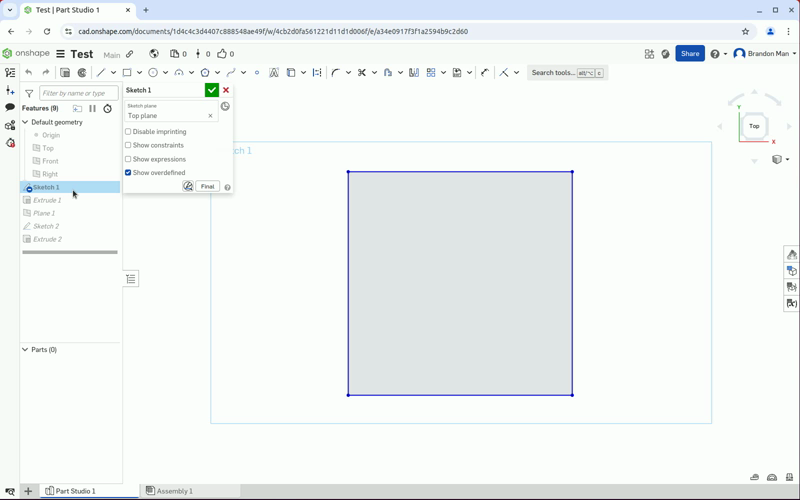
mouse_move(229, 92)
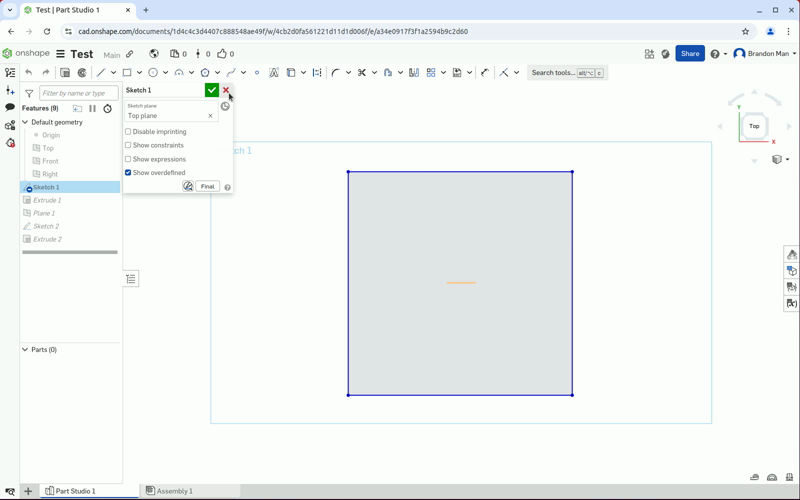
click(229, 92)
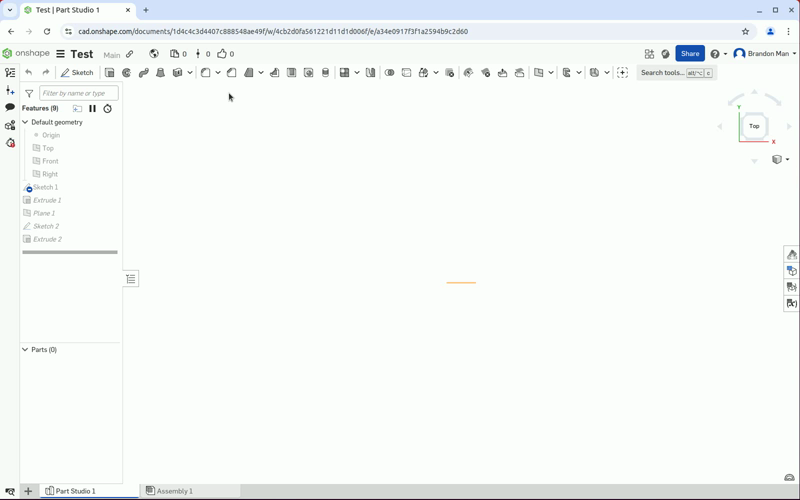
mouse_move(541, 75)
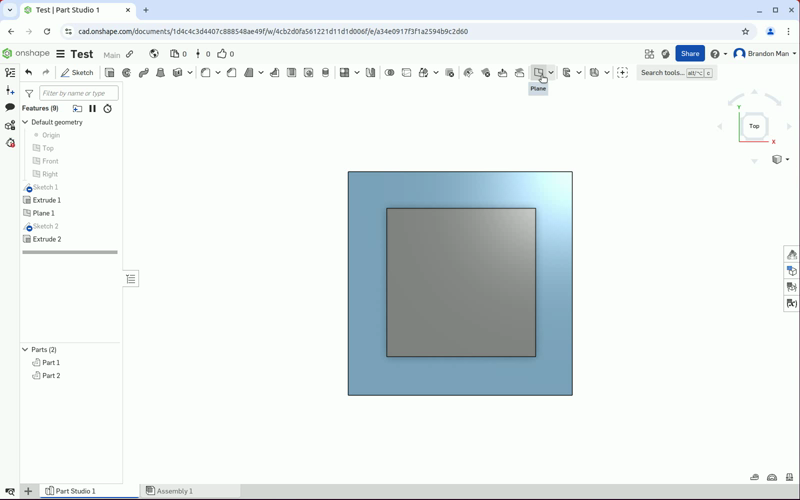
click(541, 75)
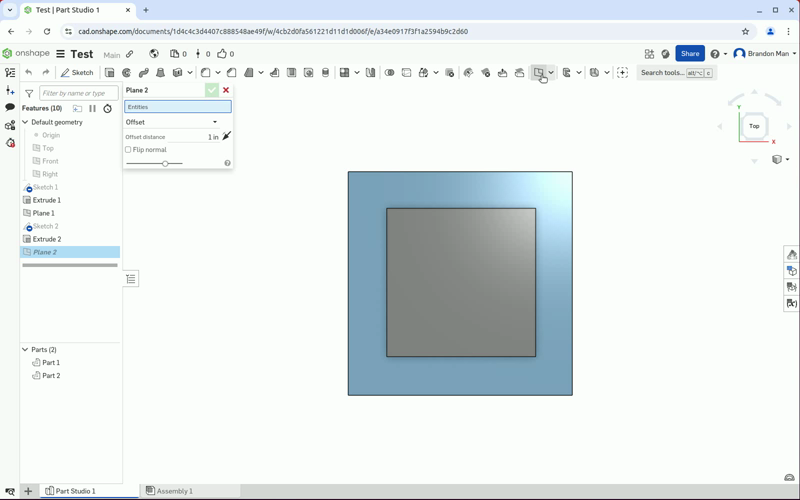
mouse_move(73, 150)
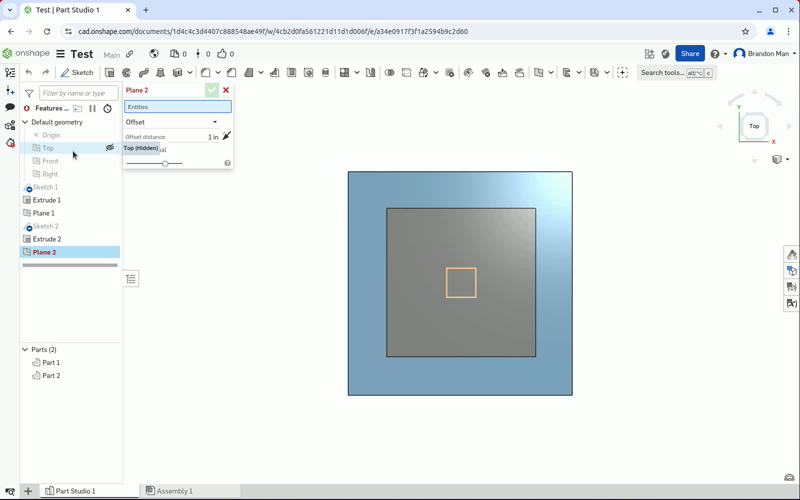
click(73, 150)
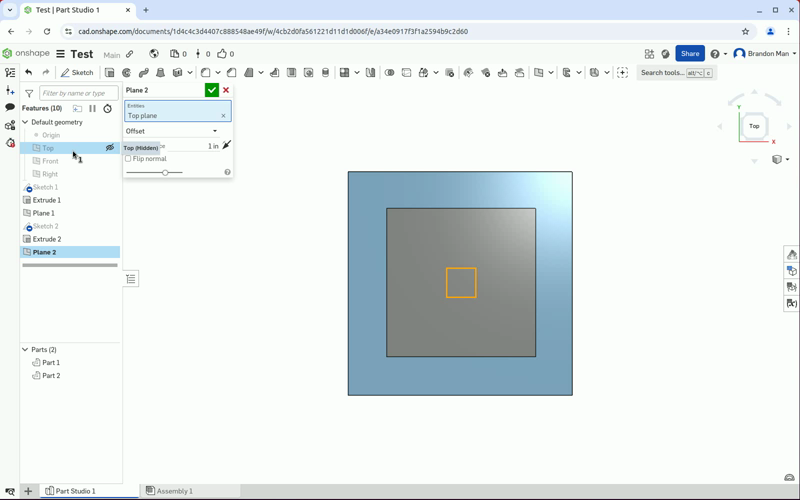
key(tab, 2)
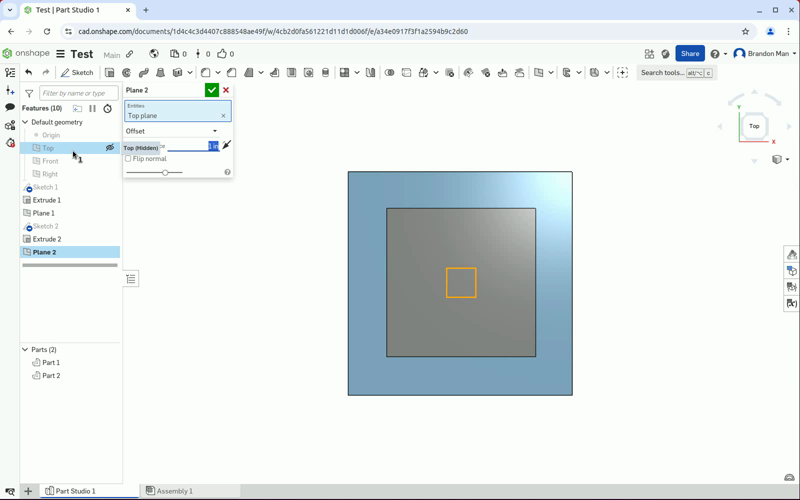
text(2.65)
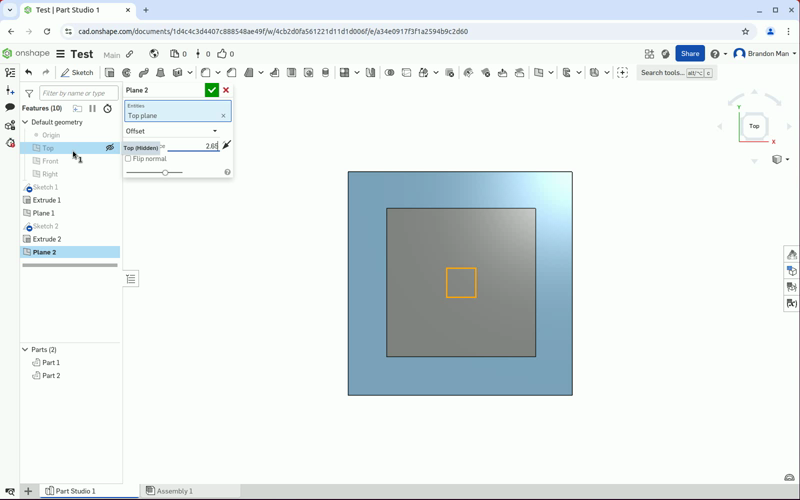
key(enter, 2)
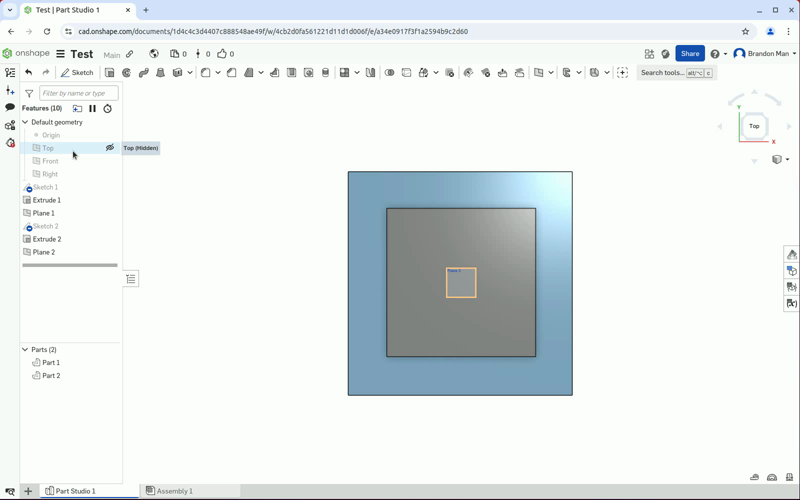
key(shift+s)
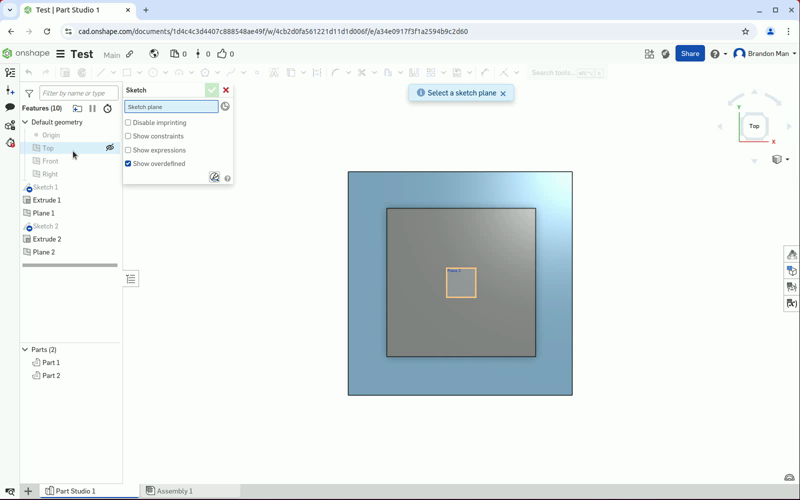
mouse_move(73, 254)
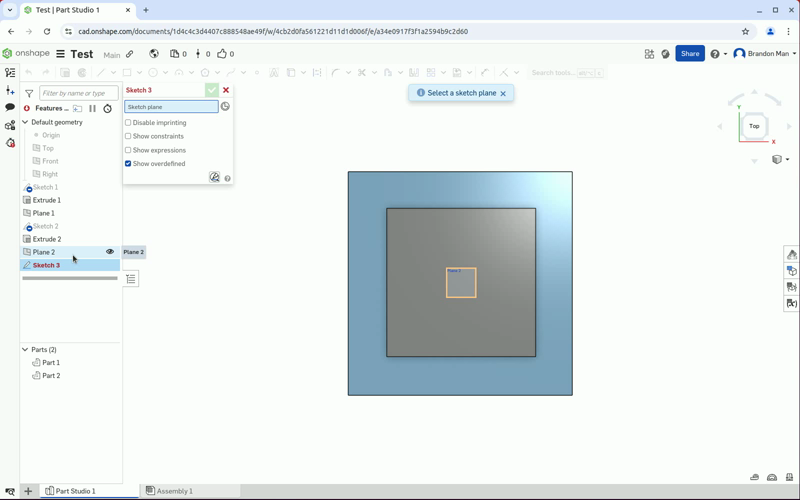
click(73, 254)
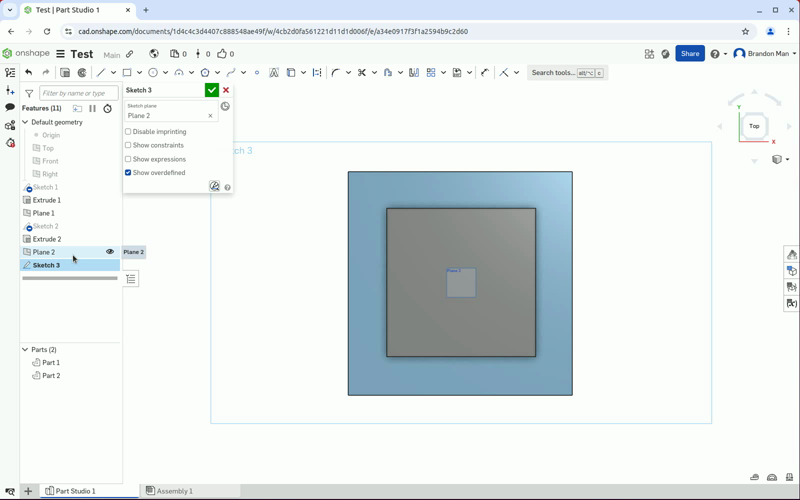
mouse_move(73, 352)
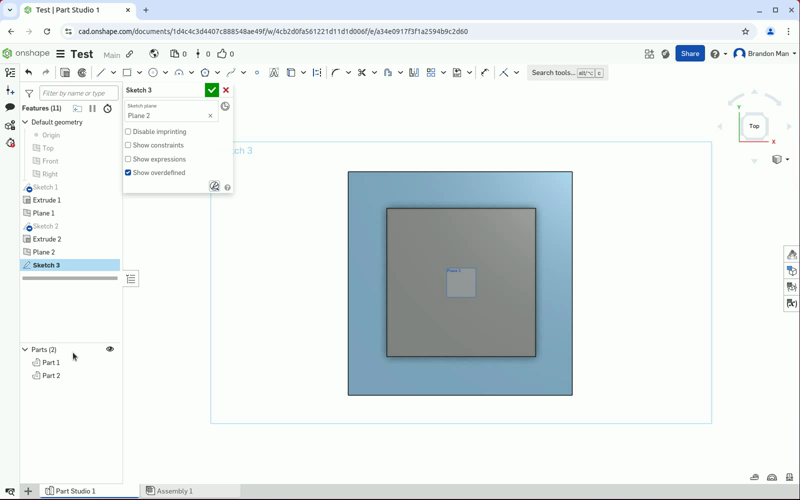
key(y)
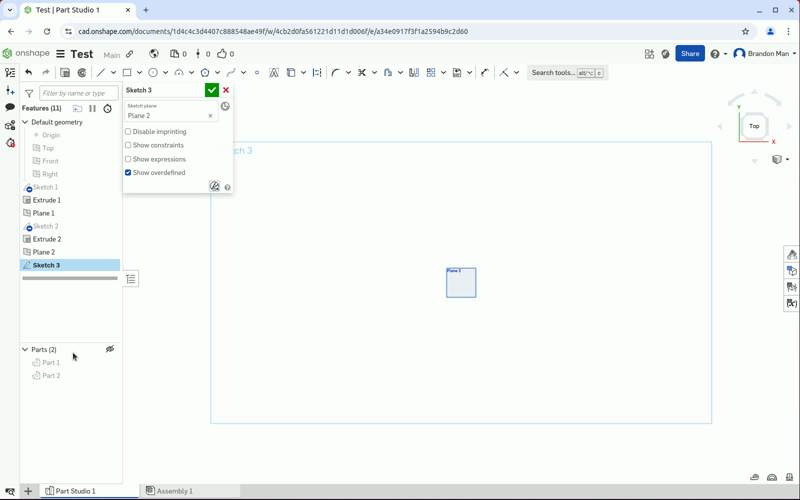
key(l)
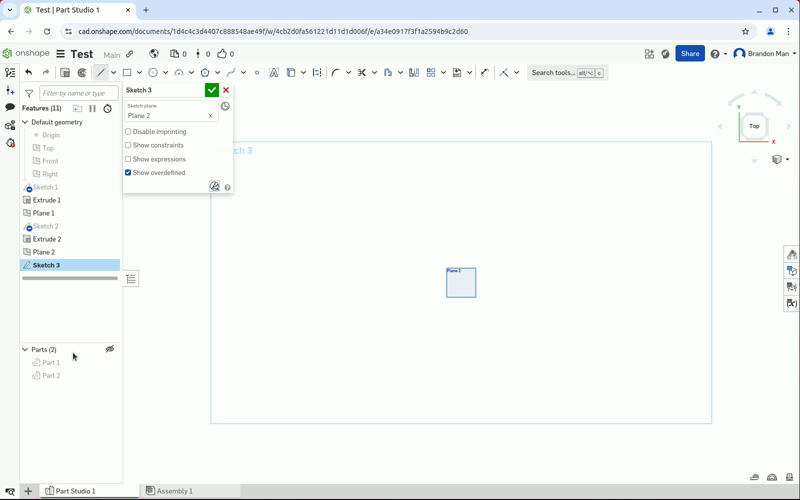
key_down(shift)
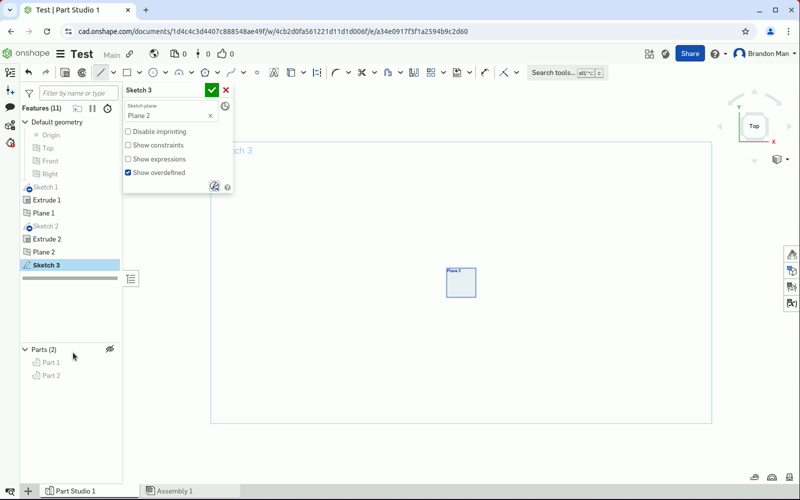
mouse_move(392, 351)
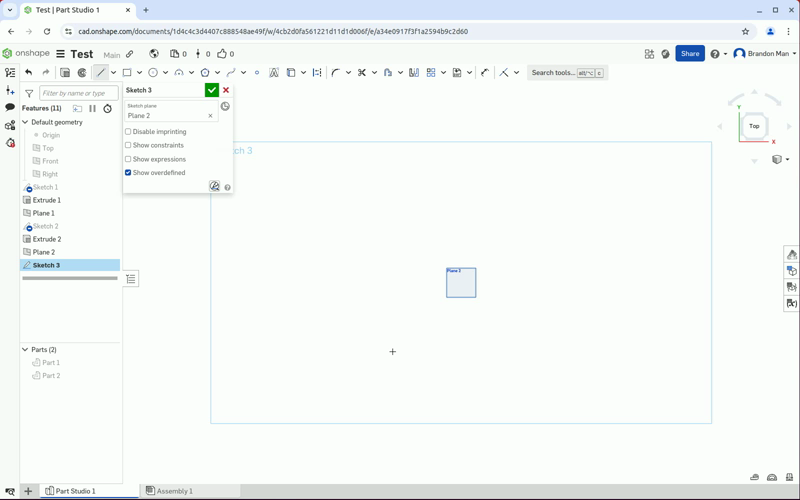
click(392, 351)
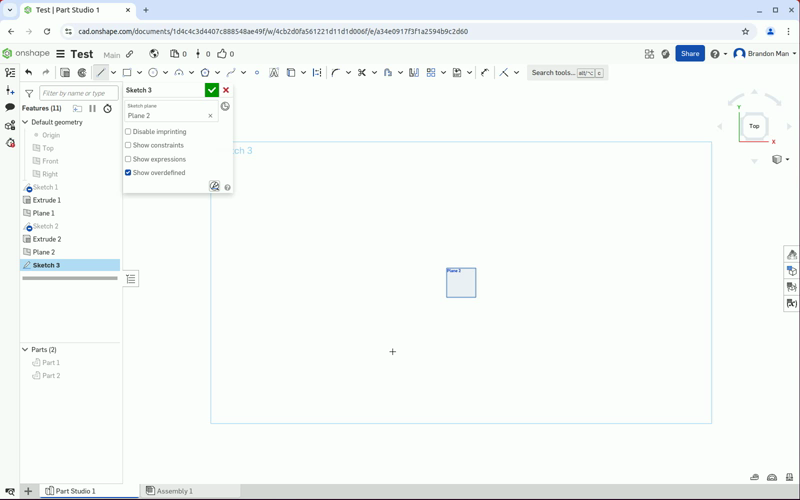
key_up(shift)
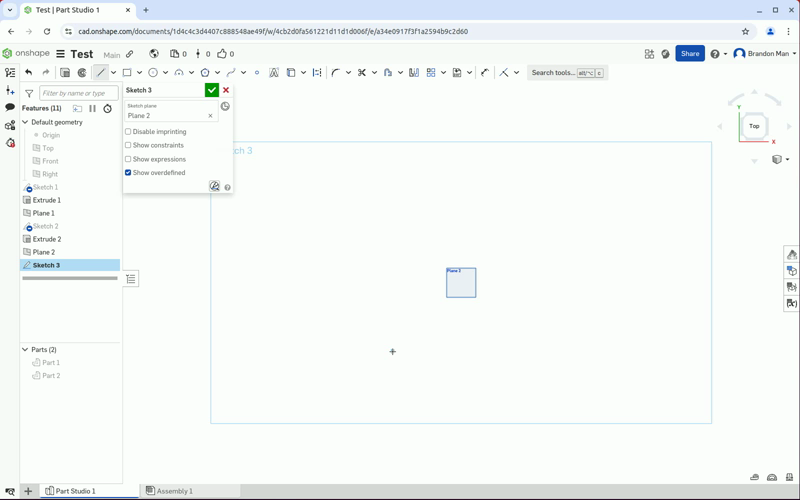
key_down(shift)
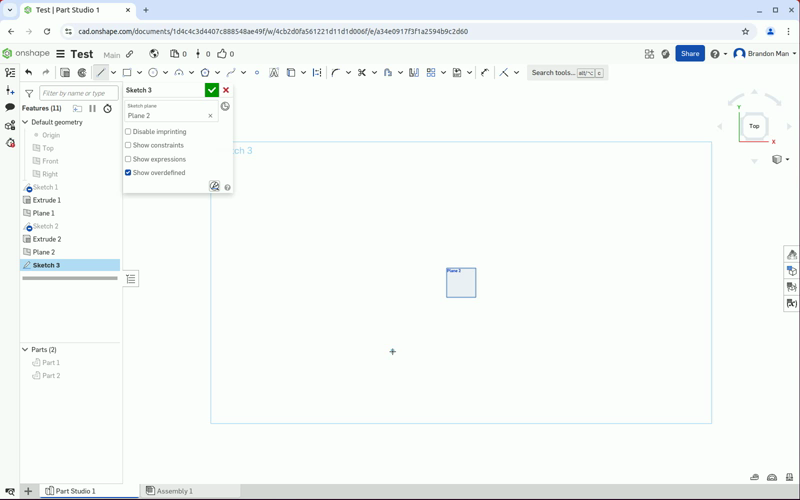
mouse_move(528, 351)
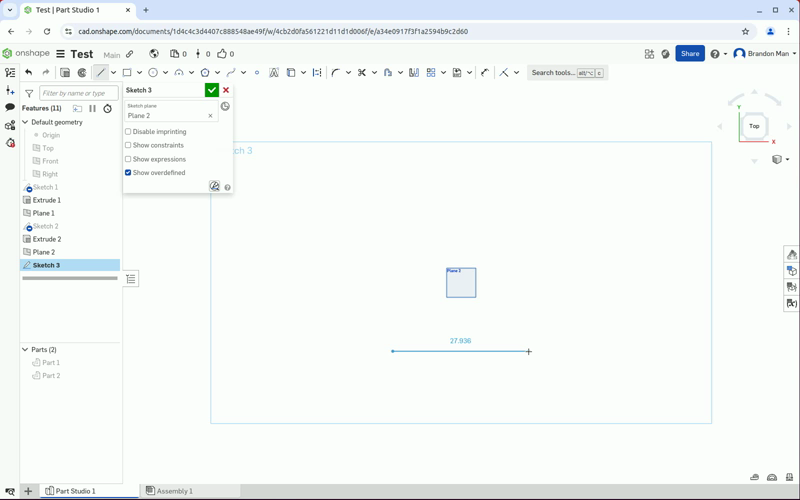
click(528, 351)
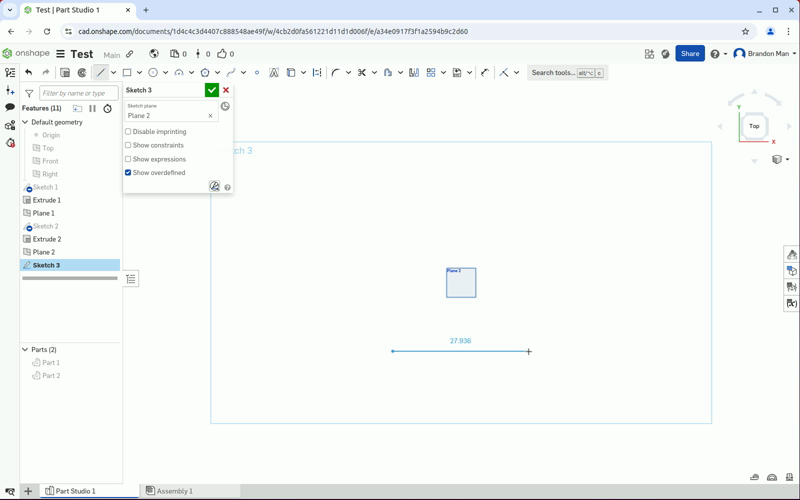
key_up(shift)
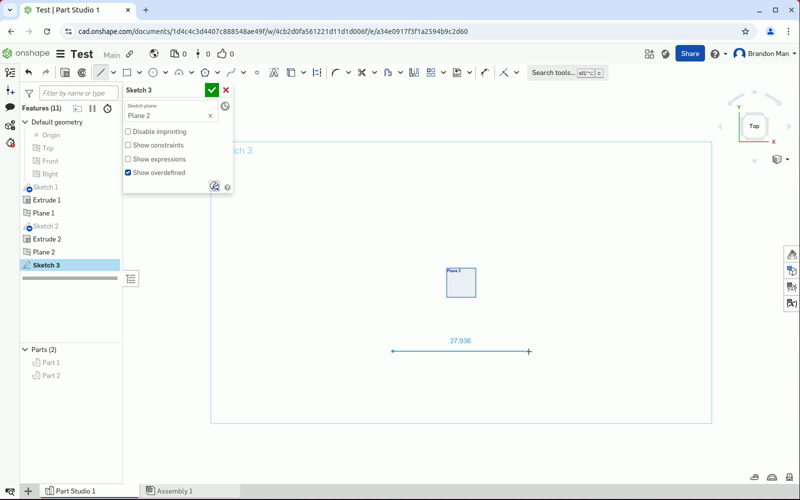
key_down(shift)
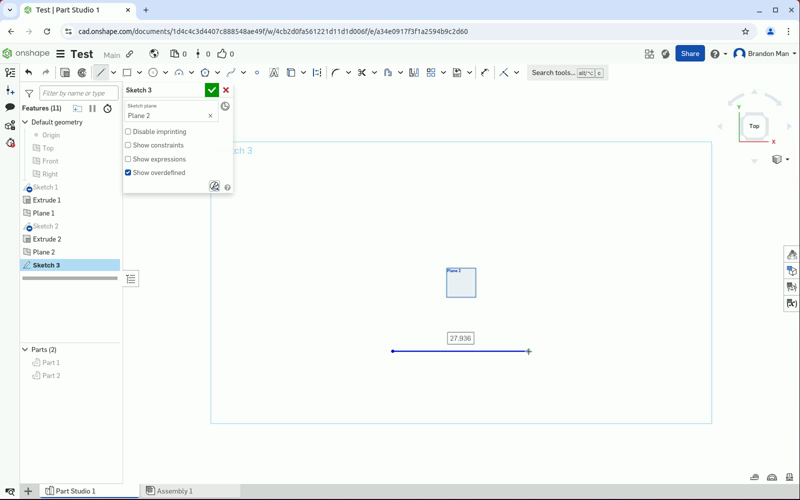
mouse_move(528, 215)
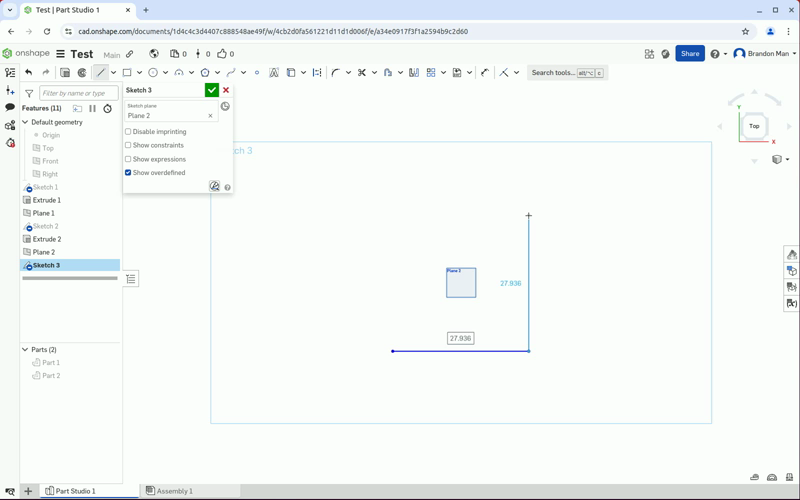
click(528, 215)
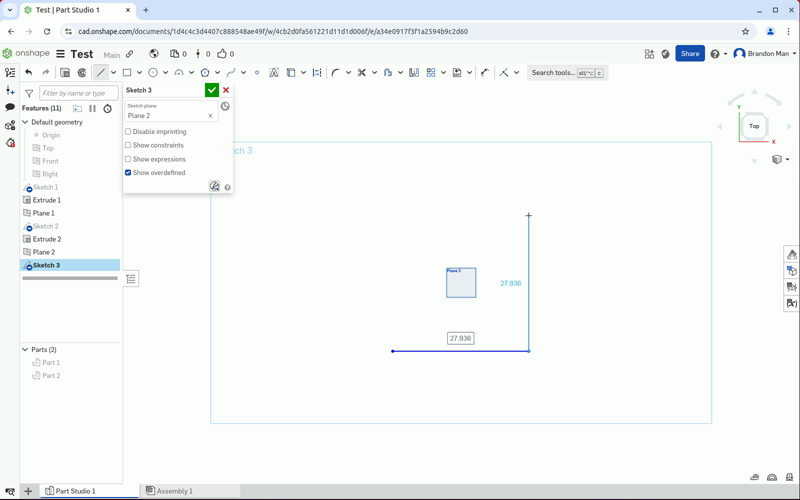
key_up(shift)
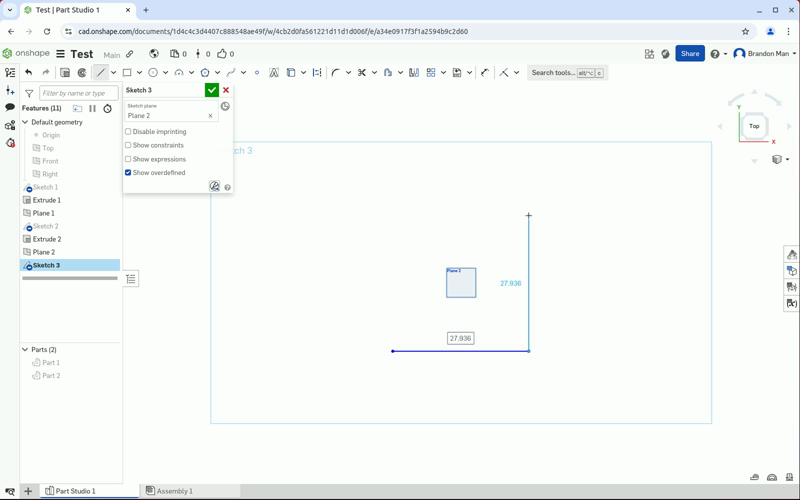
key_down(shift)
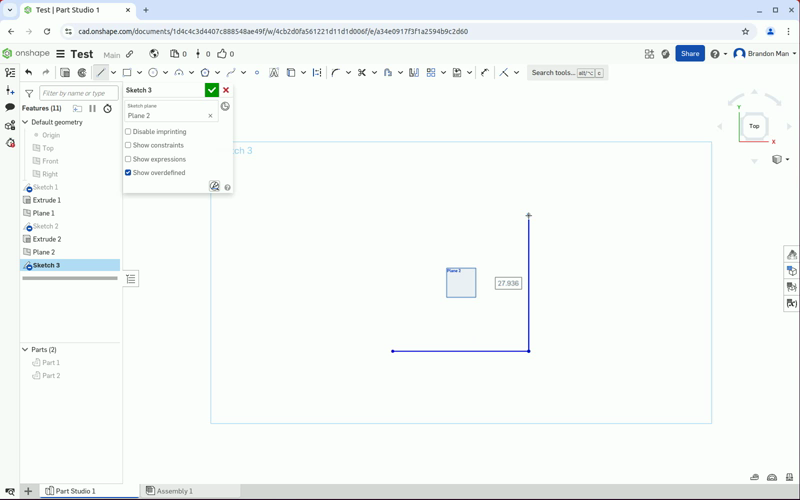
mouse_move(392, 215)
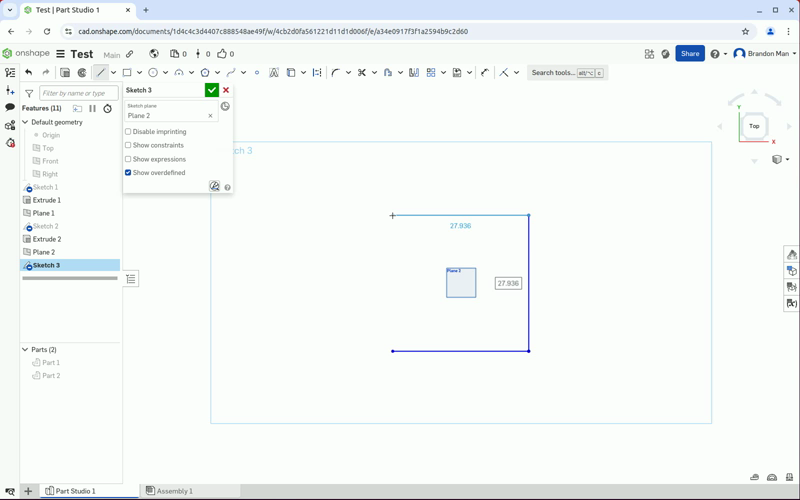
click(392, 215)
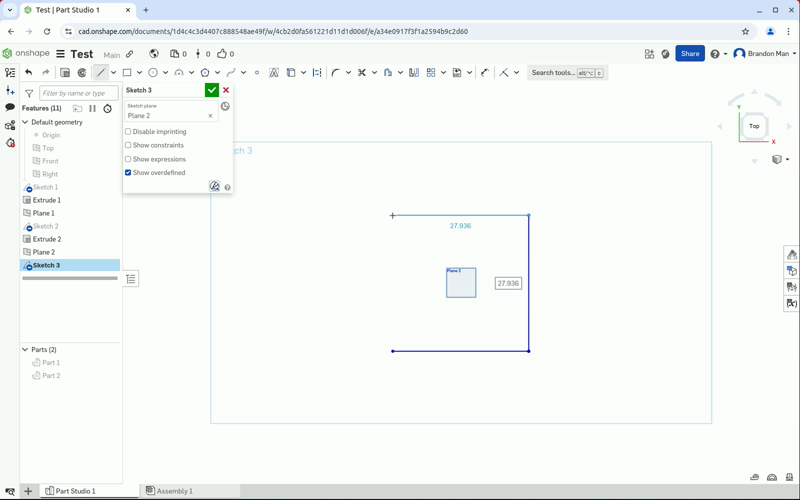
key_up(shift)
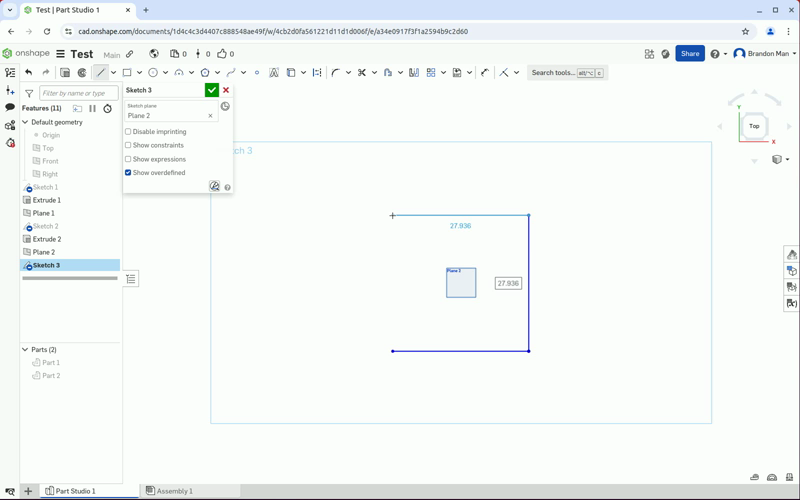
key_down(shift)
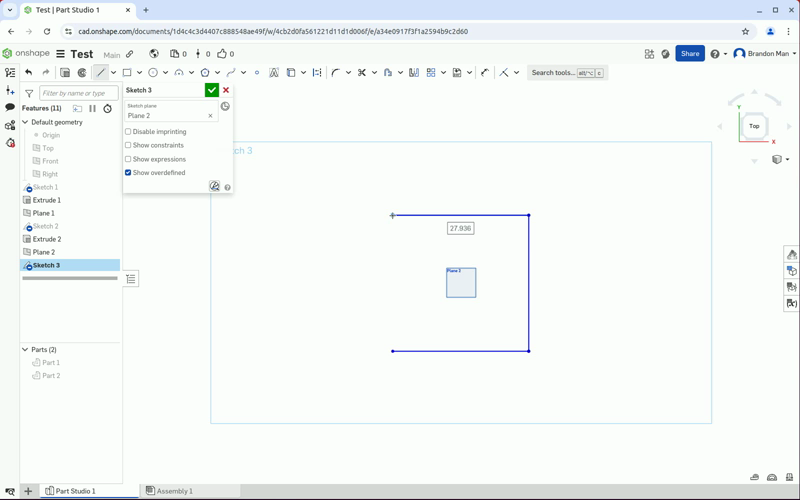
mouse_move(392, 351)
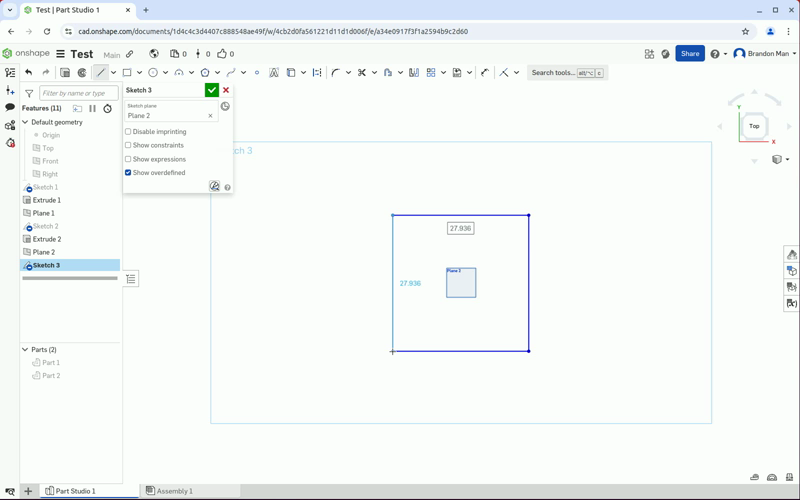
key_up(shift)
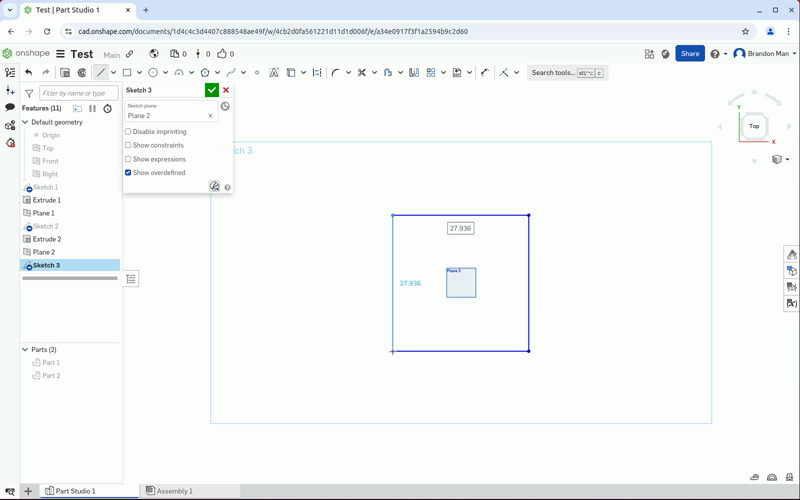
click(392, 351)
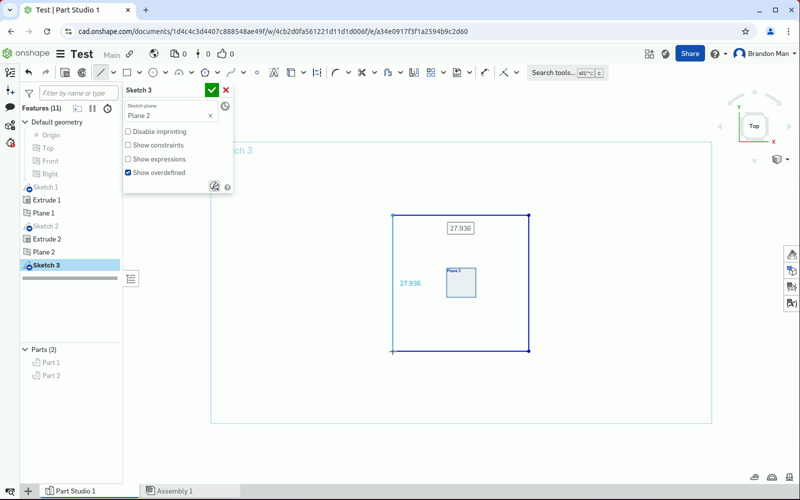
key(esc)
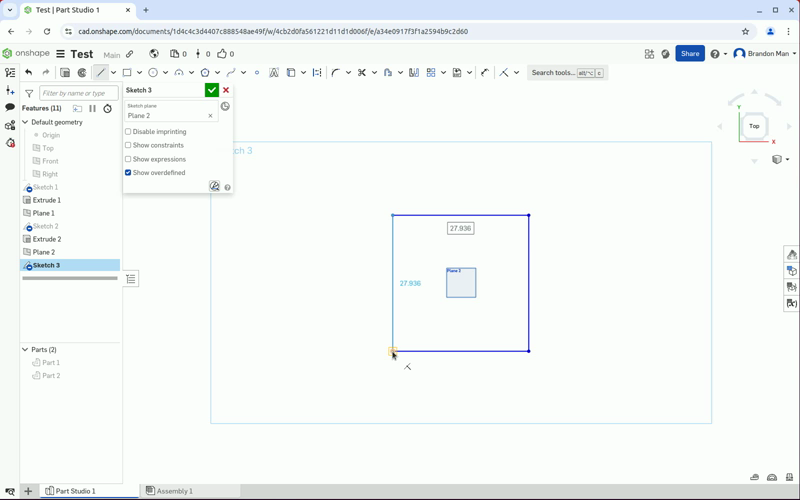
mouse_move(489, 283)
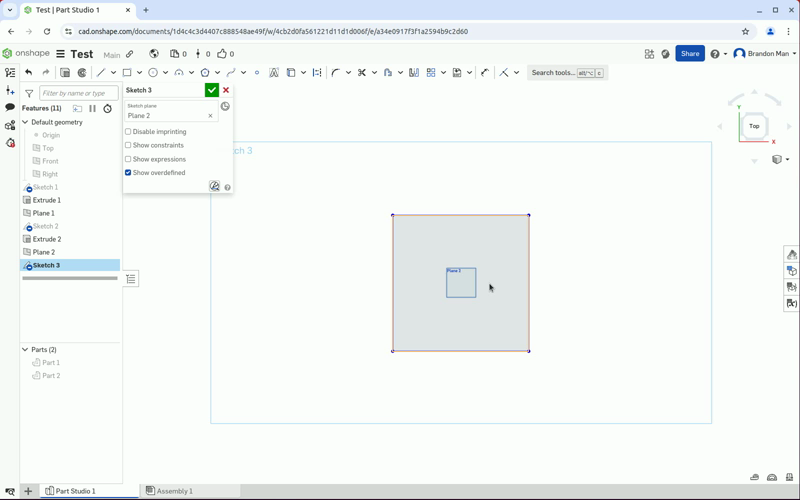
click(489, 283)
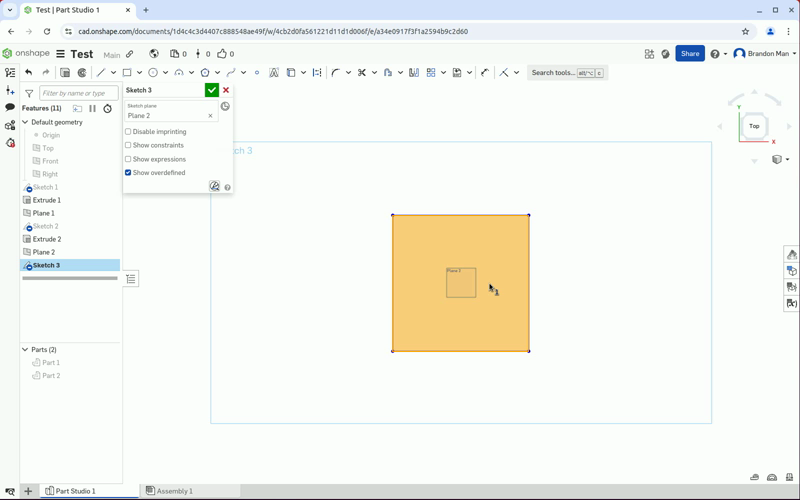
mouse_move(73, 352)
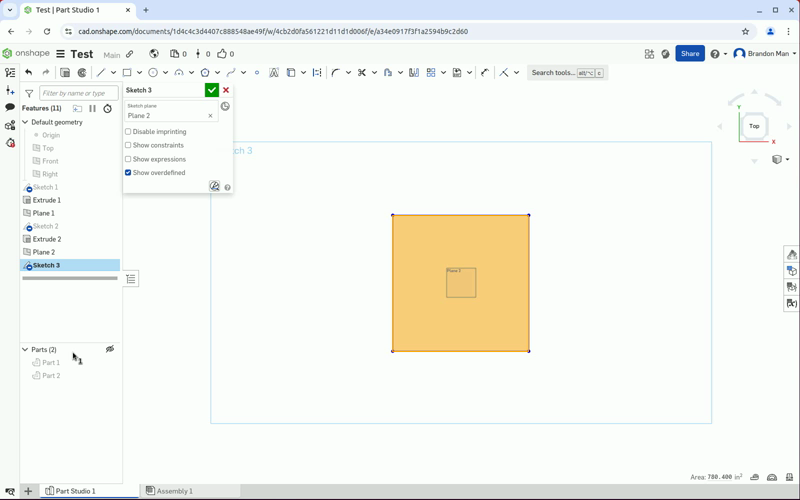
key(shift+y)
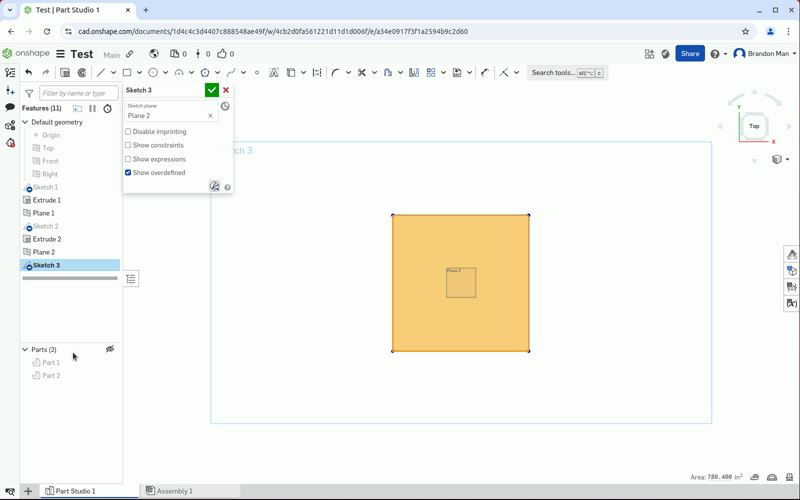
key(shift+e)
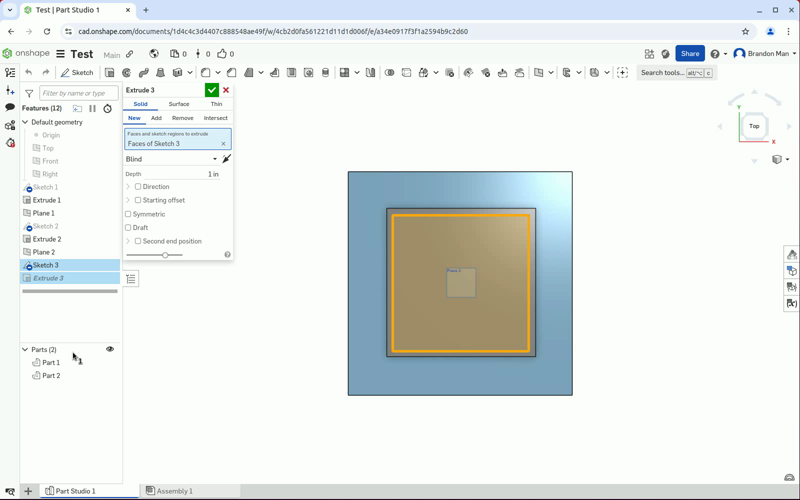
mouse_move(143, 106)
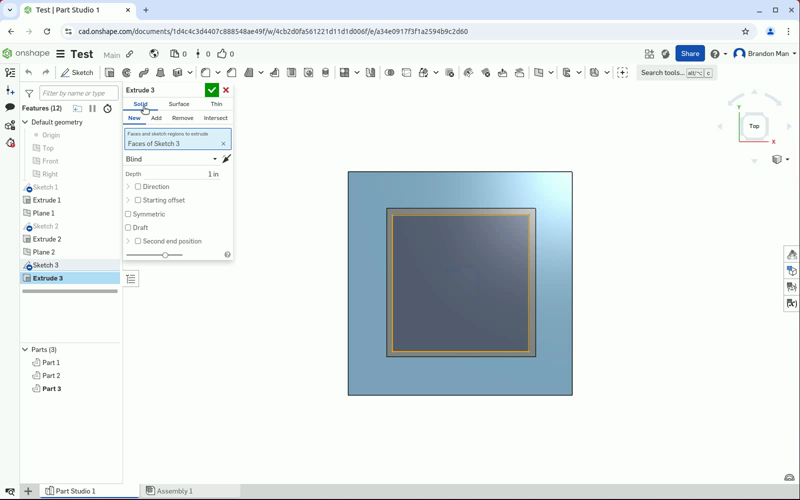
click(143, 106)
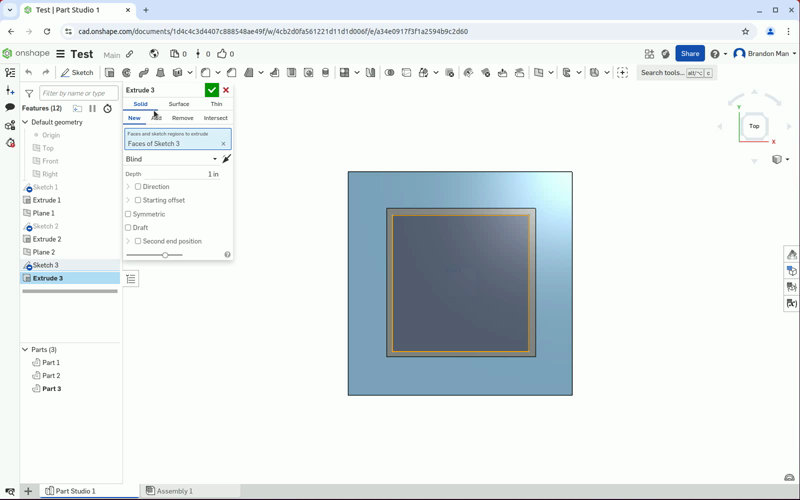
mouse_move(186, 120)
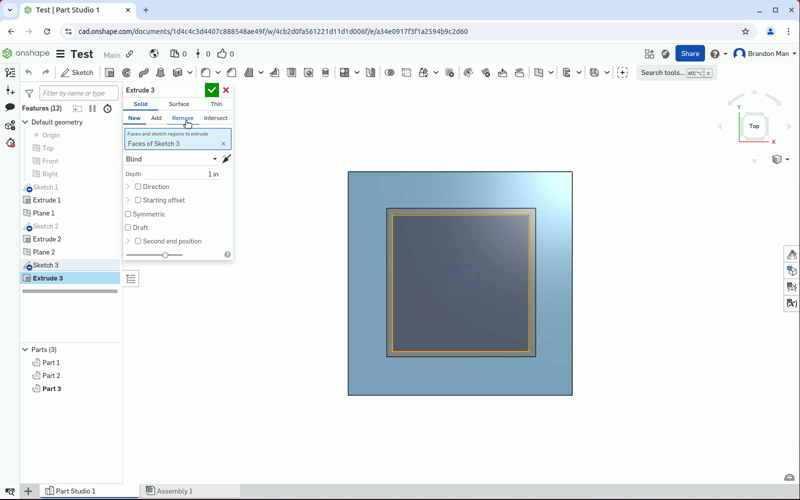
click(186, 120)
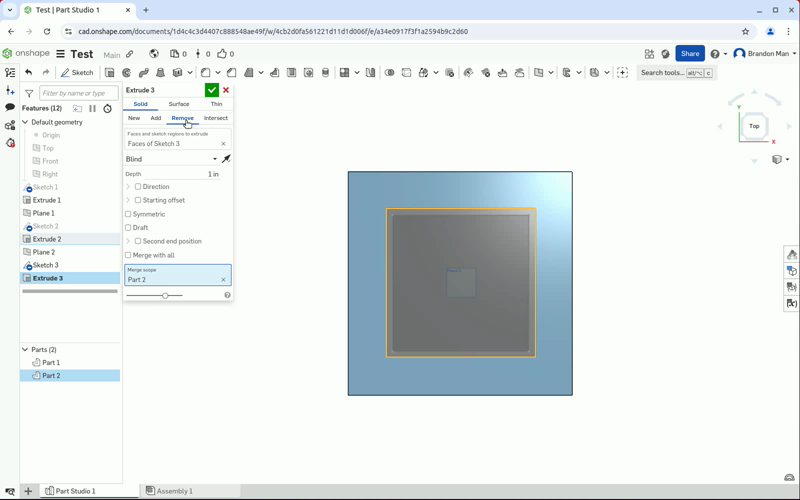
key(tab, 4)
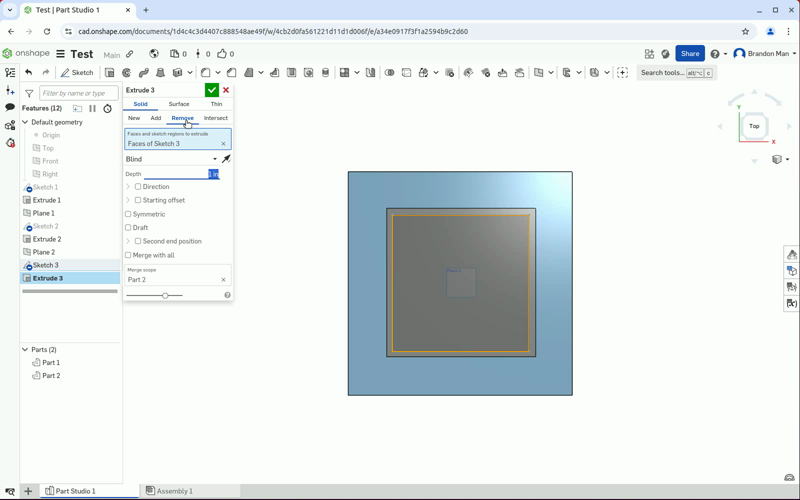
text(10.11)
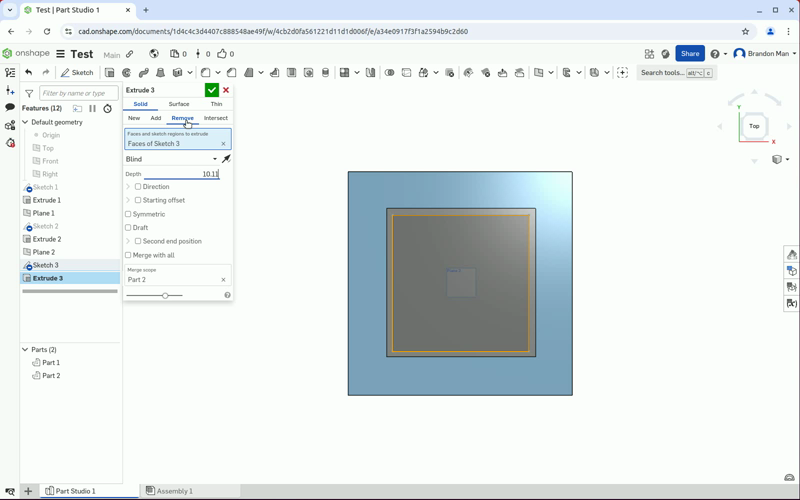
key(tab, 6)
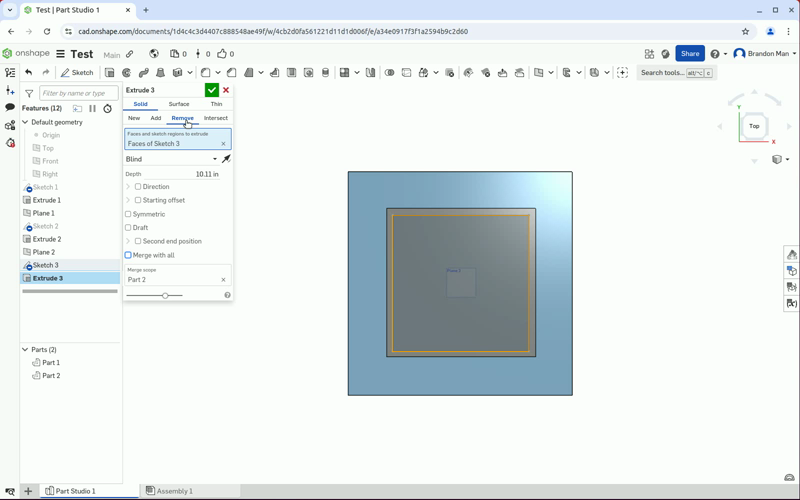
key(space)
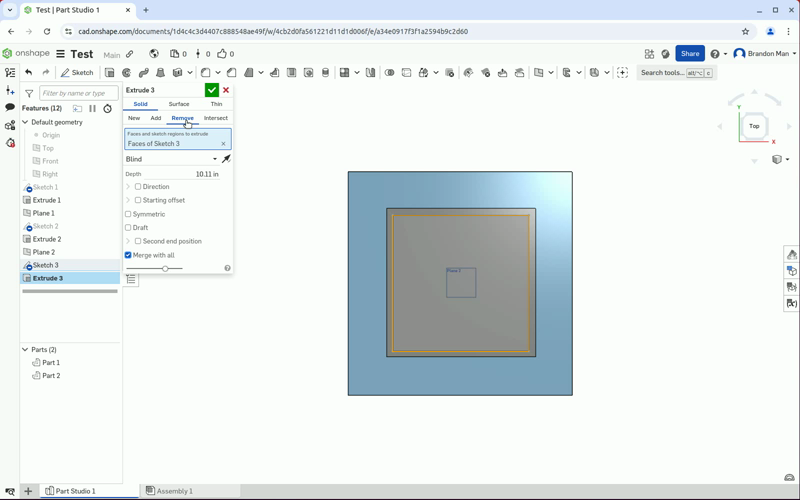
key(enter)
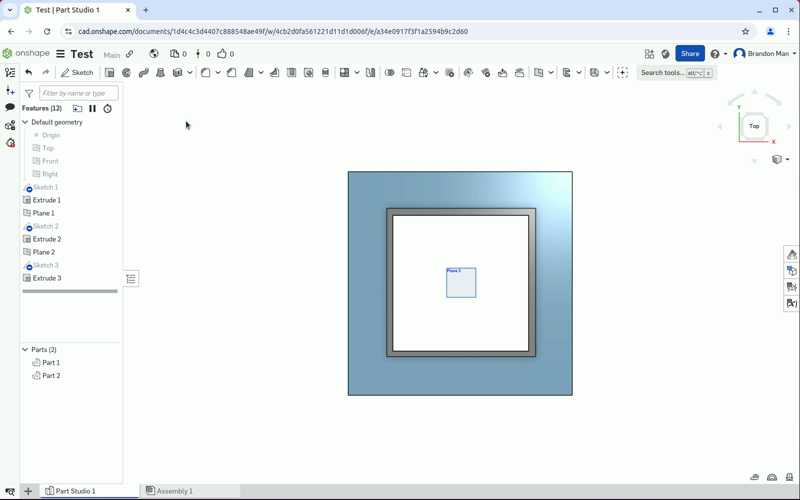
key(shift+h)
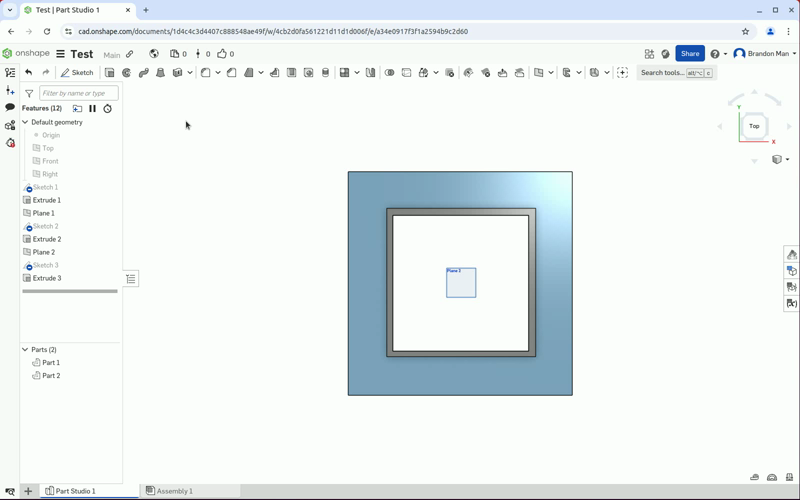
key(shift+h)
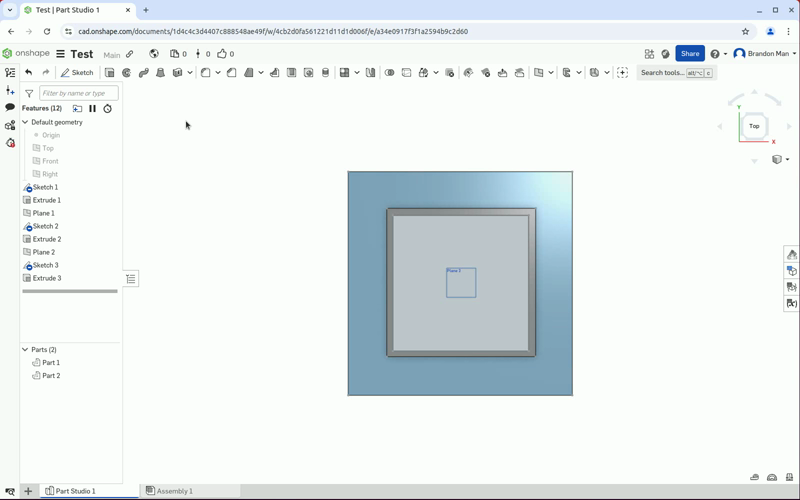
key(shift+7)
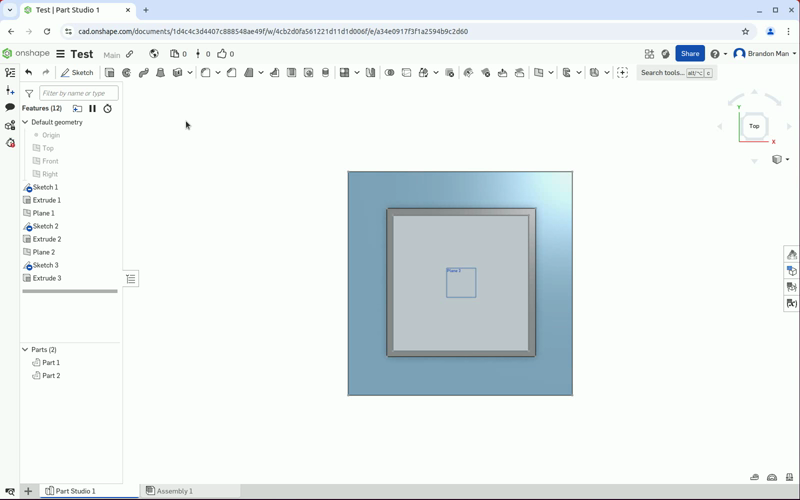
key(up, 3)
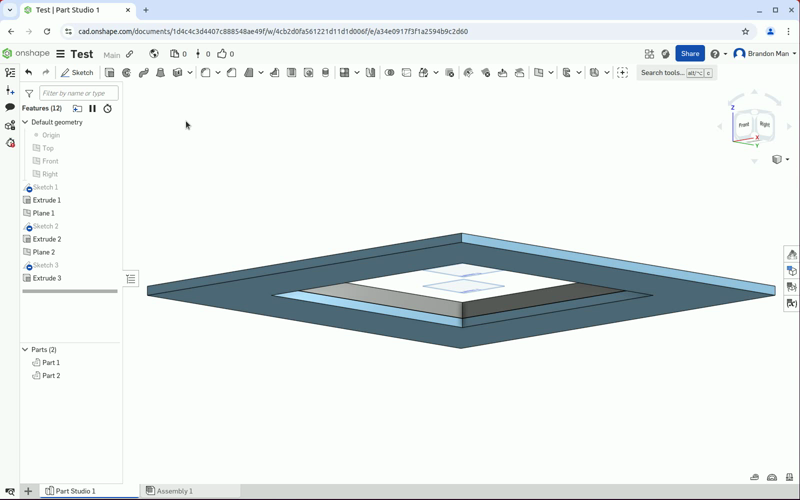
key(left, 3)
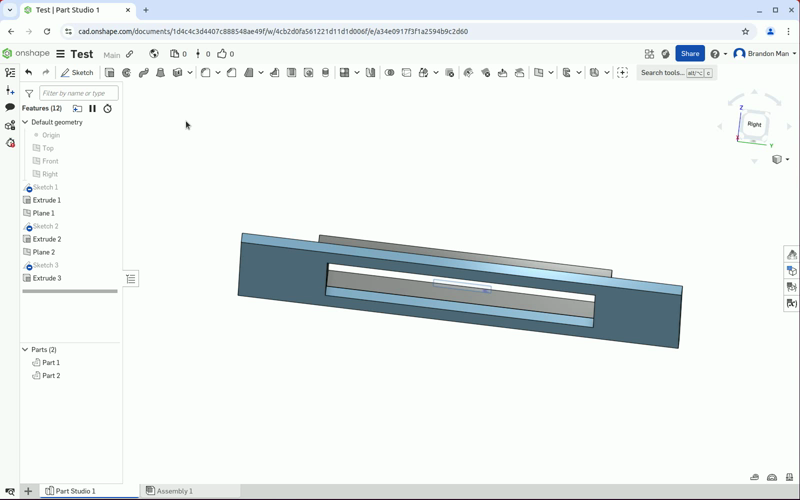
key(right, 3)
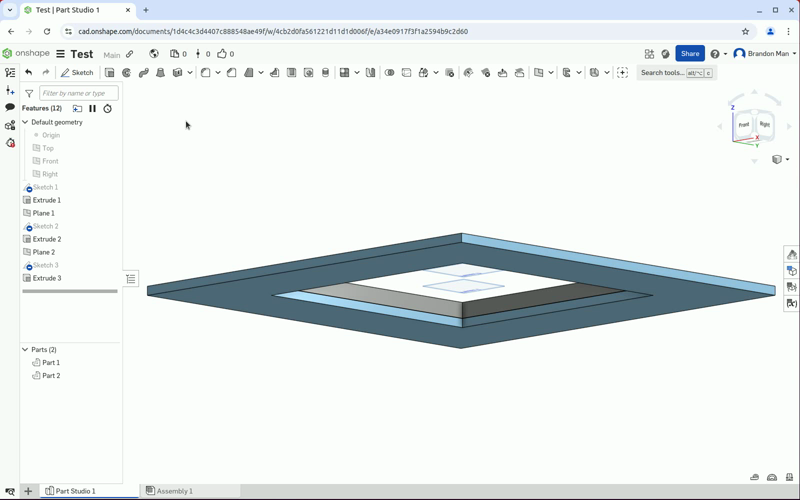
key(down, 3)
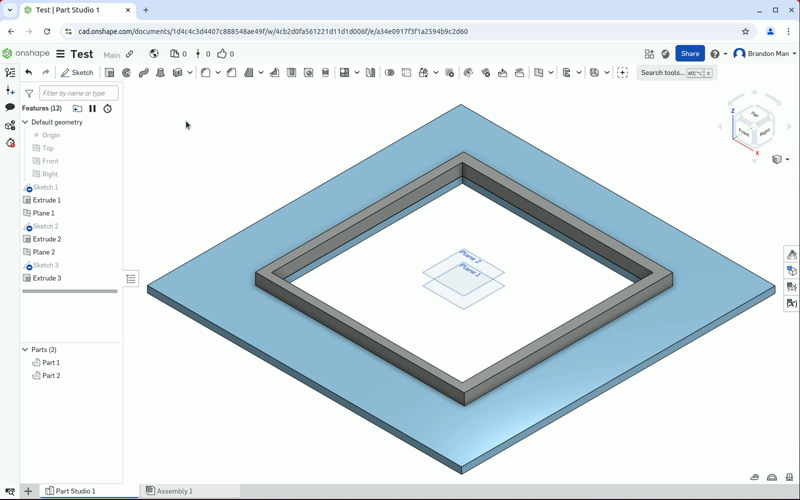
mouse_move(73, 189)
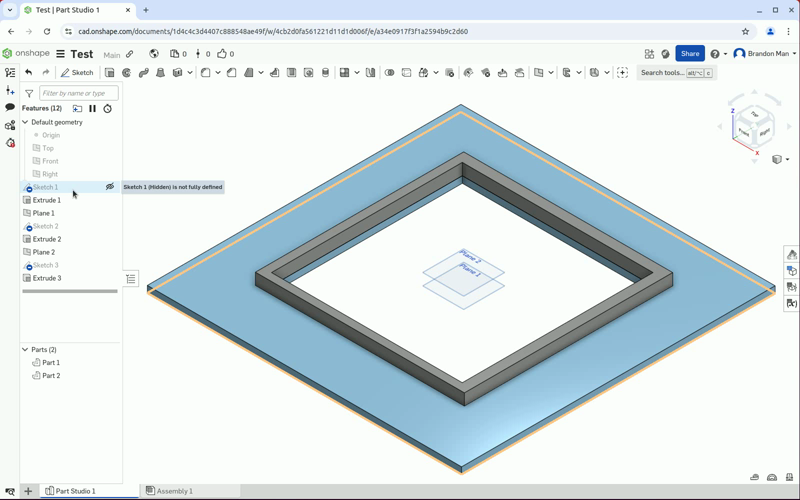
click(73, 189)